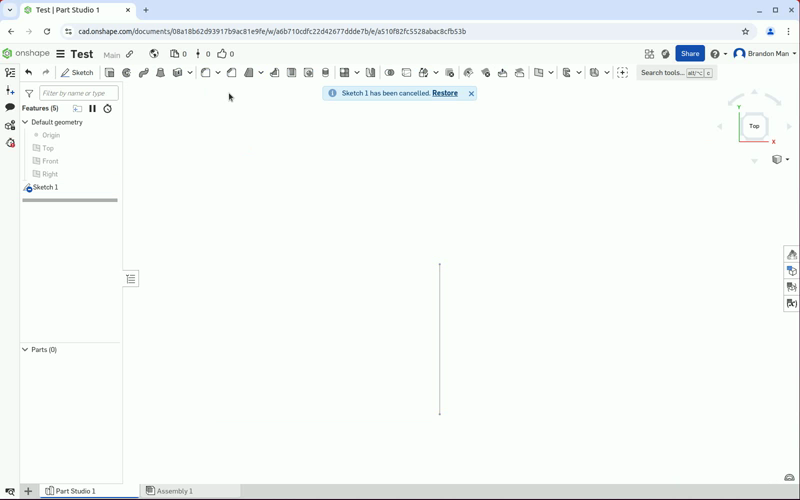
key(shift+h)
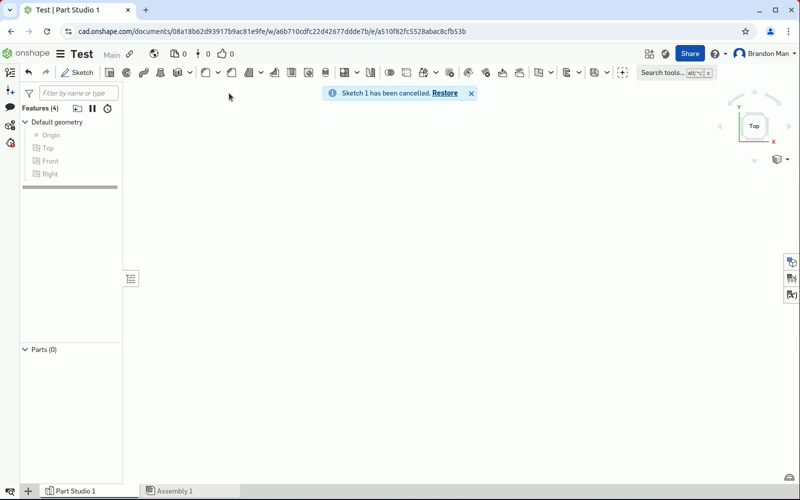
mouse_move(73, 352)
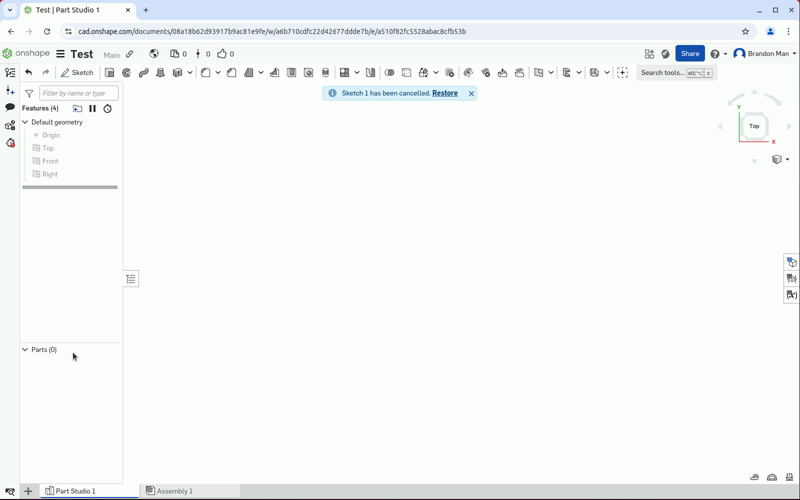
key(y)
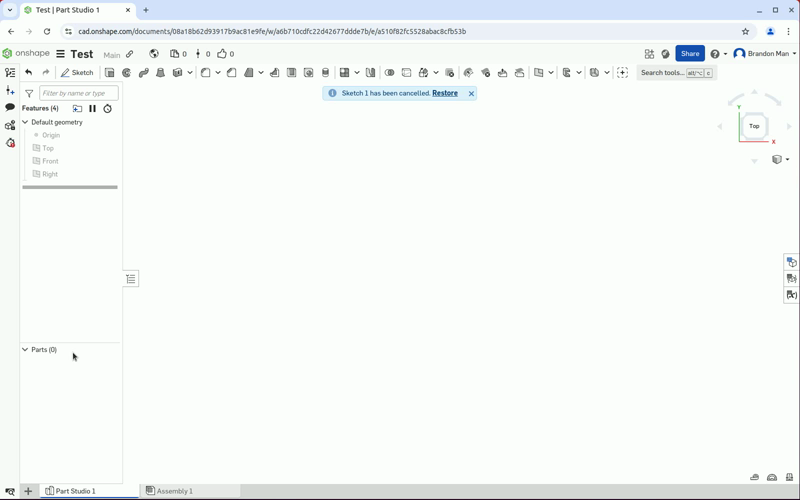
key(shift+p)
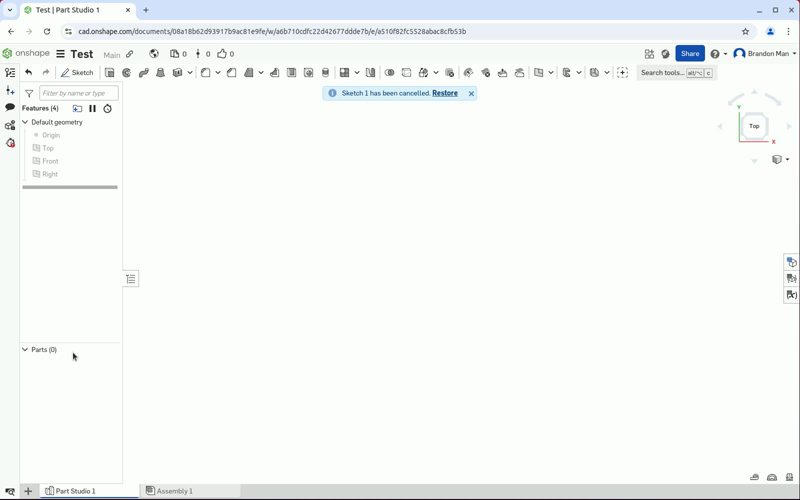
key(space)
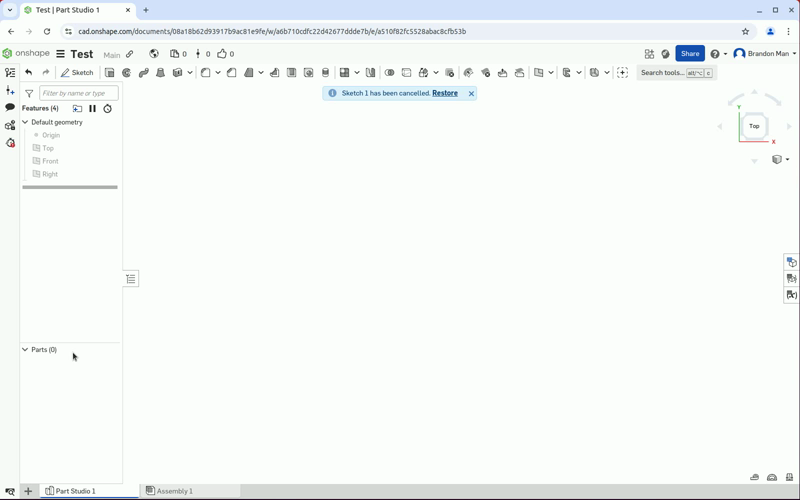
key_down(shift)
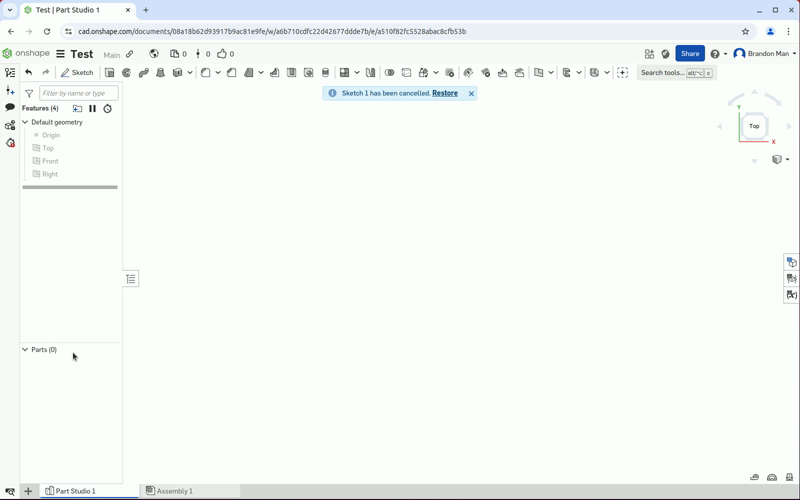
key(up)
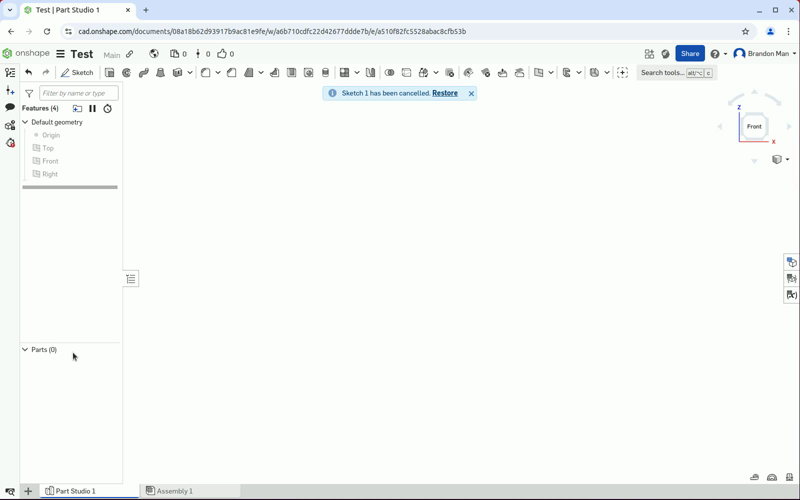
key_up(shift)
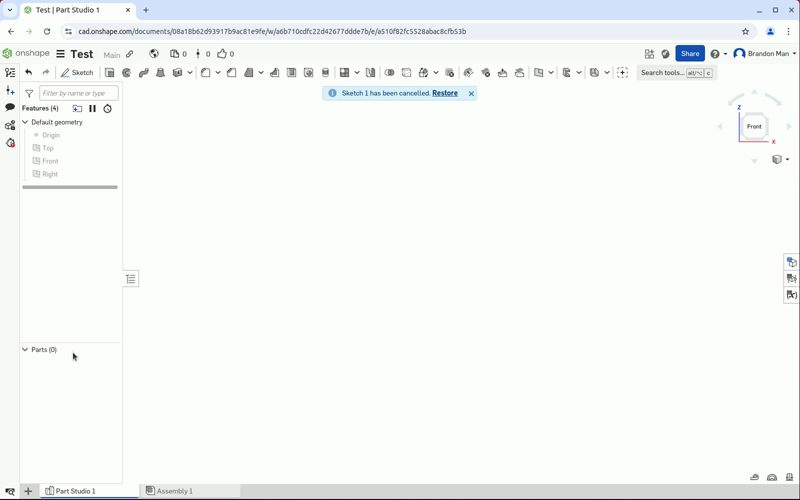
mouse_move(73, 352)
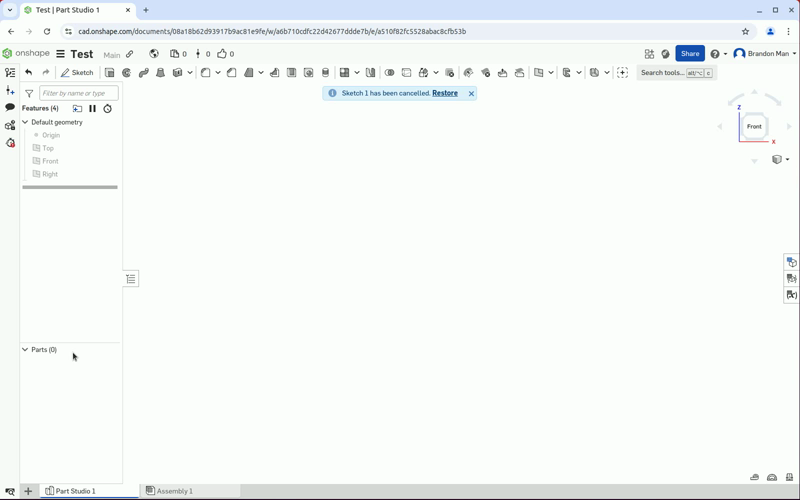
key(shift+y)
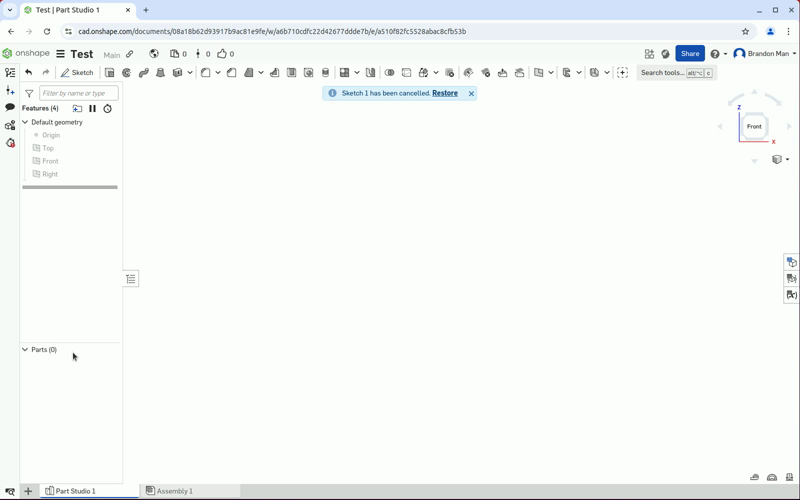
key(shift+s)
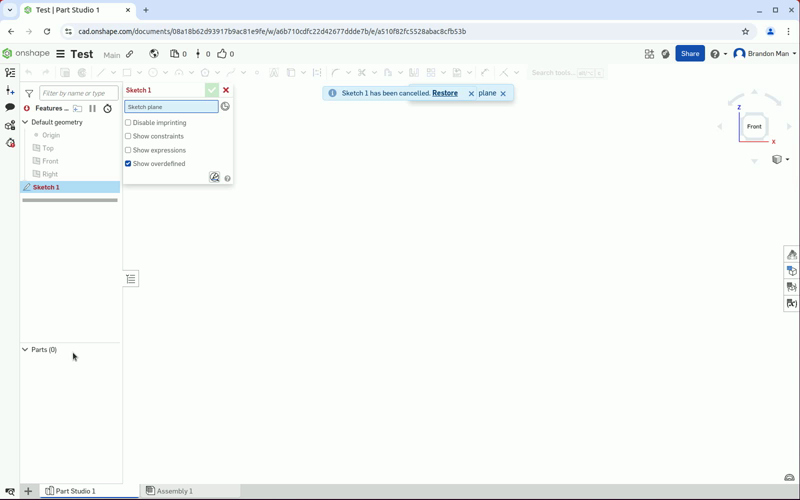
mouse_move(73, 163)
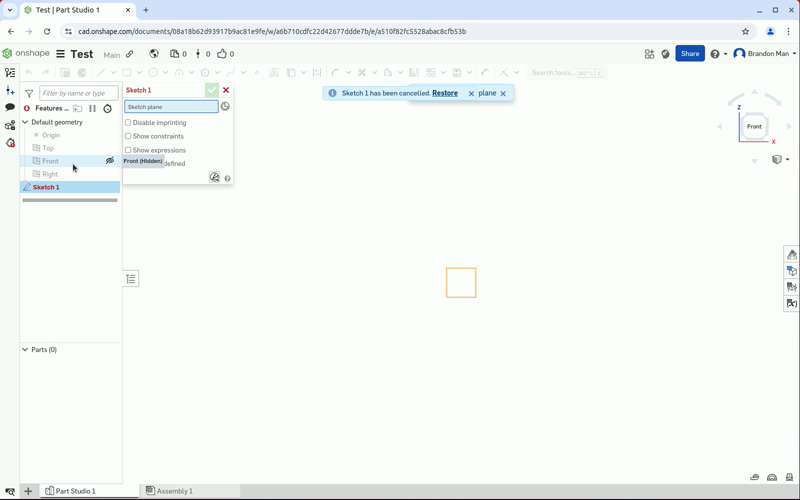
click(73, 163)
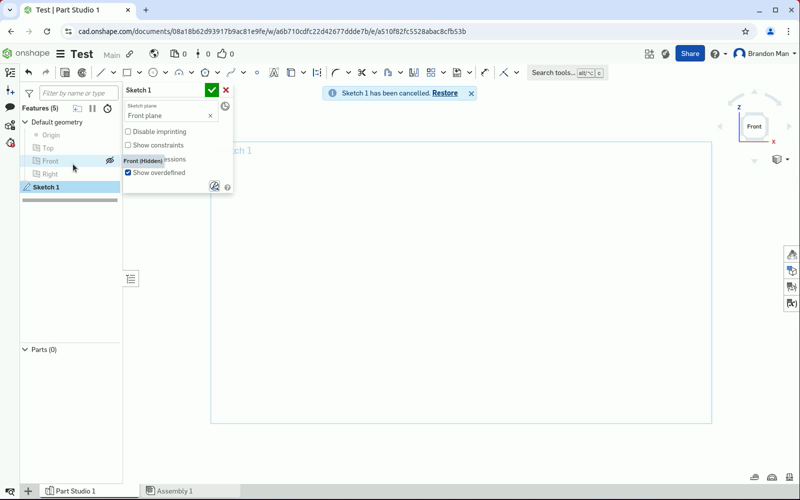
mouse_move(73, 352)
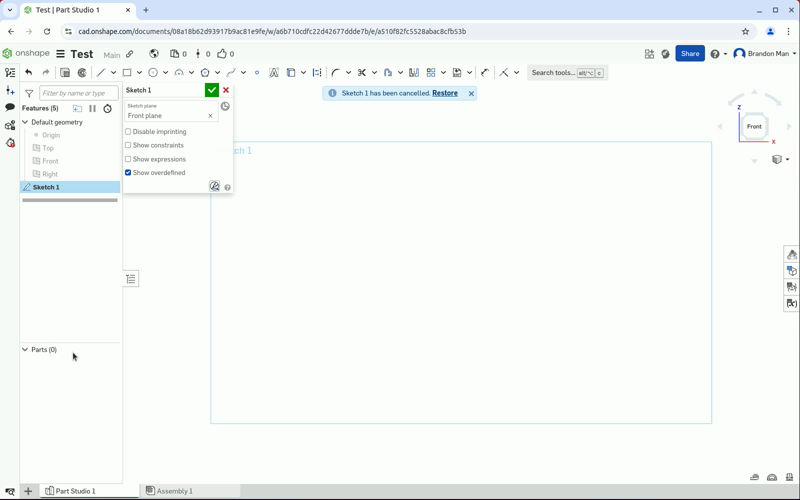
key(y)
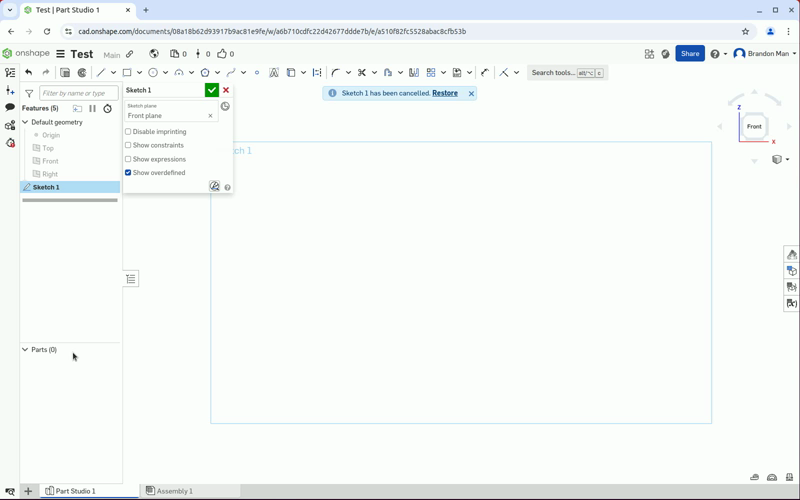
key(l)
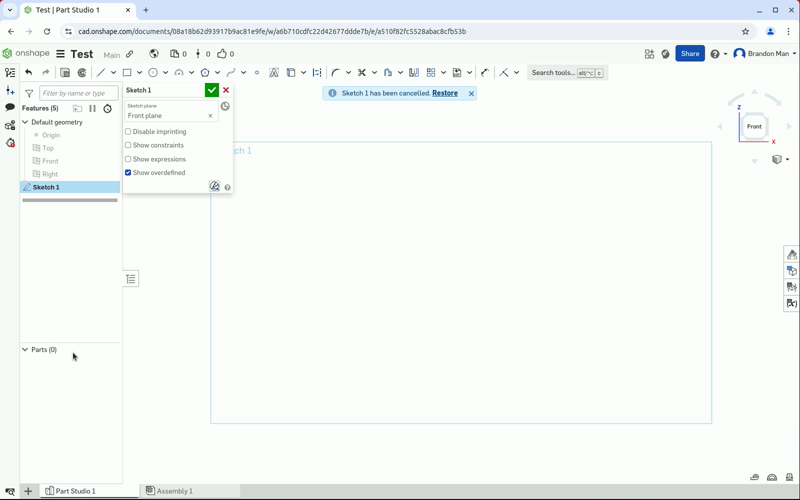
key_down(shift)
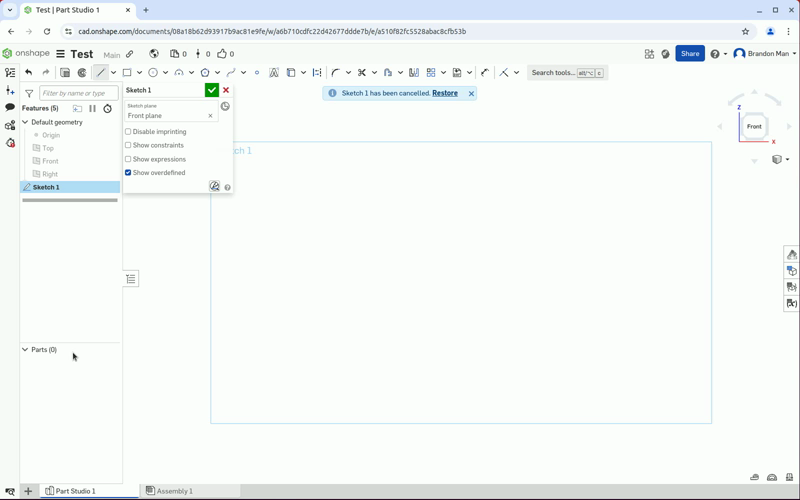
mouse_move(499, 273)
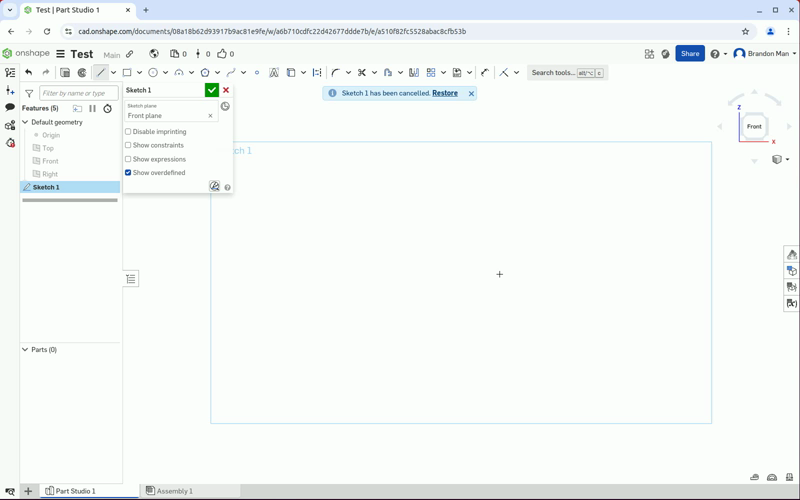
click(499, 273)
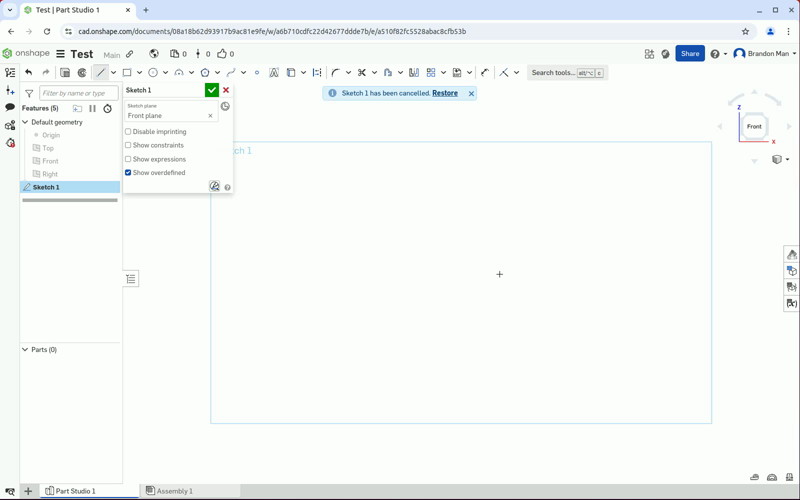
key_up(shift)
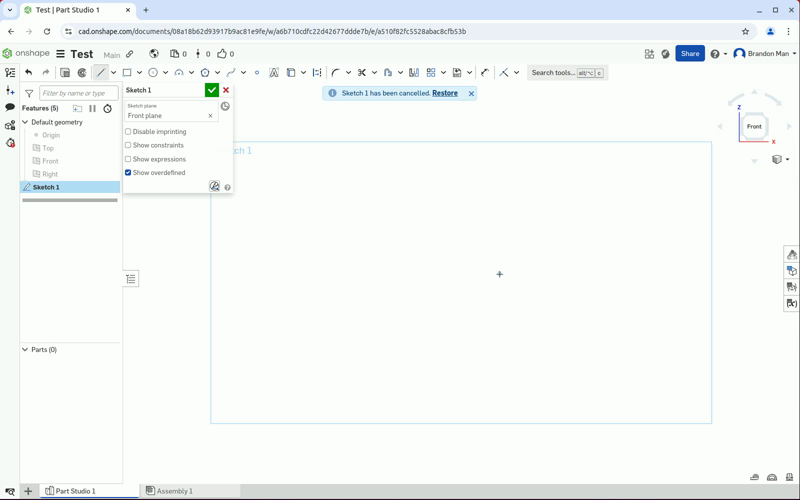
key_down(shift)
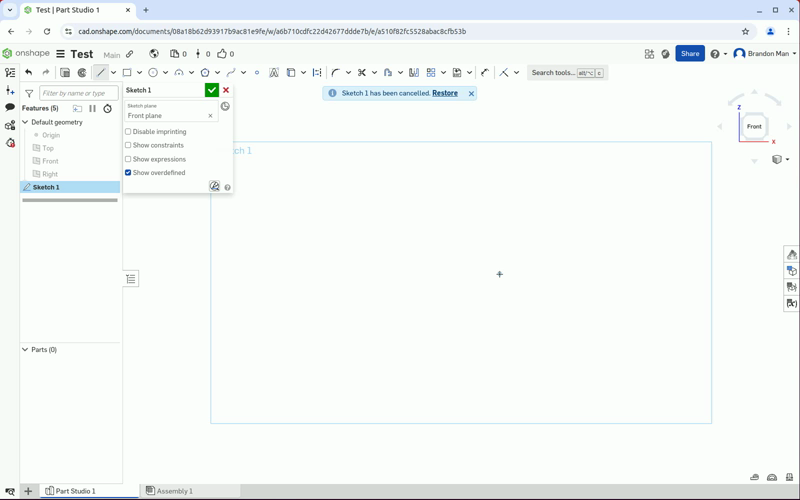
mouse_move(573, 273)
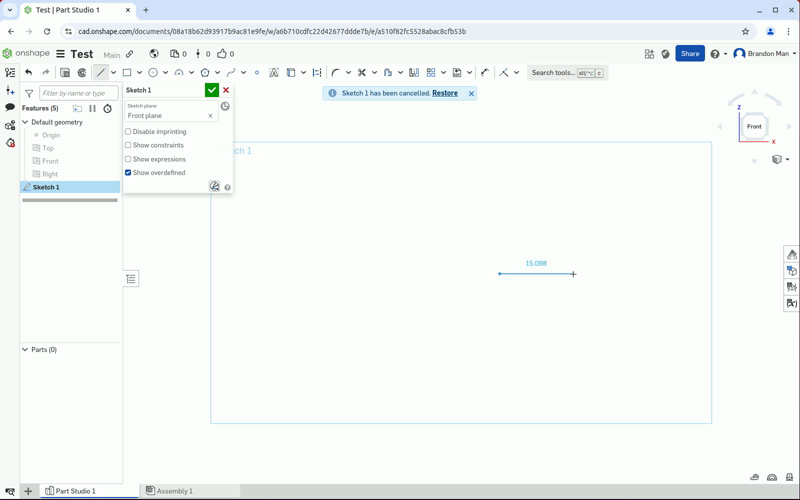
click(573, 273)
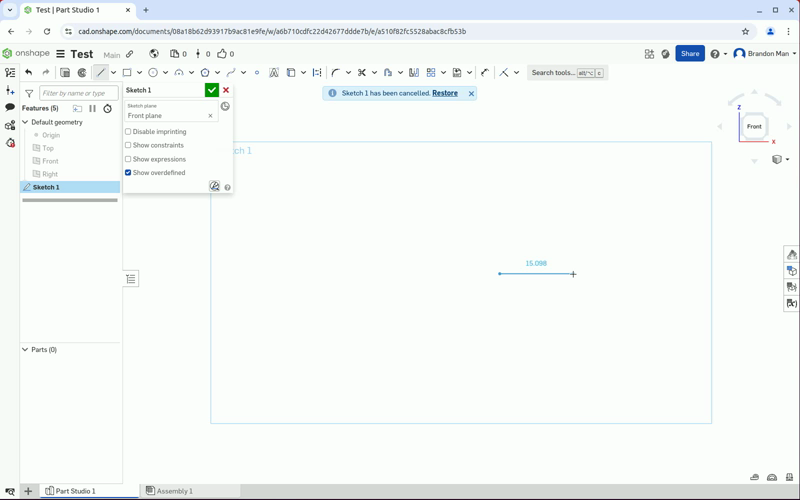
key_up(shift)
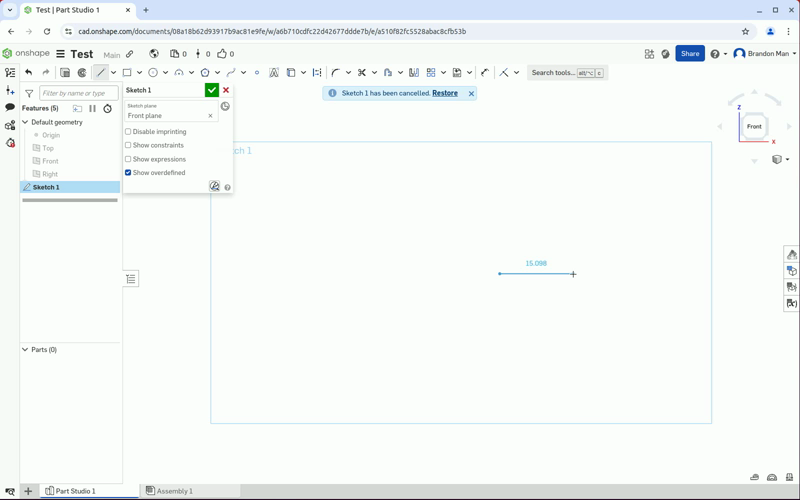
key_down(shift)
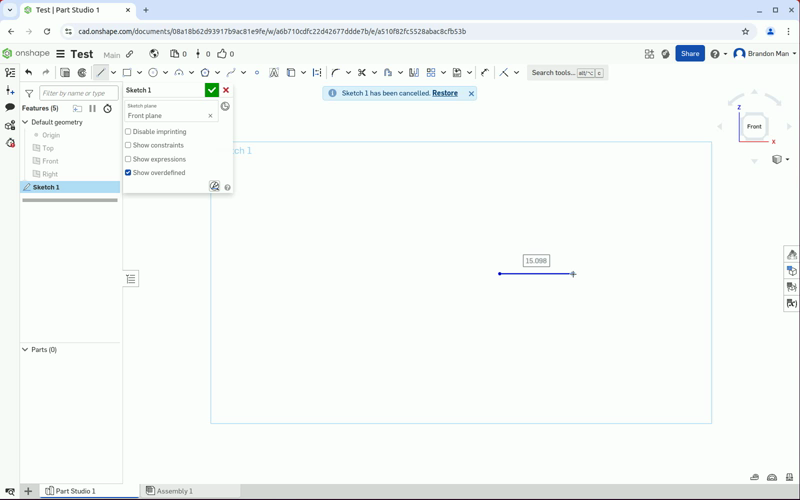
mouse_move(573, 174)
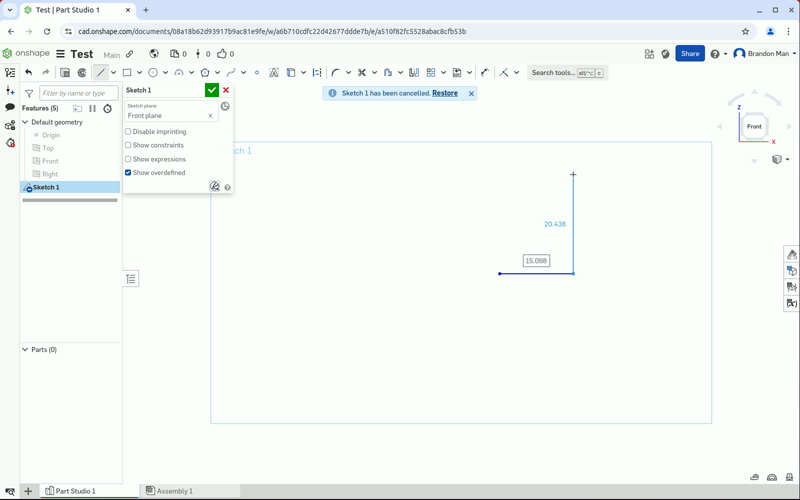
click(573, 174)
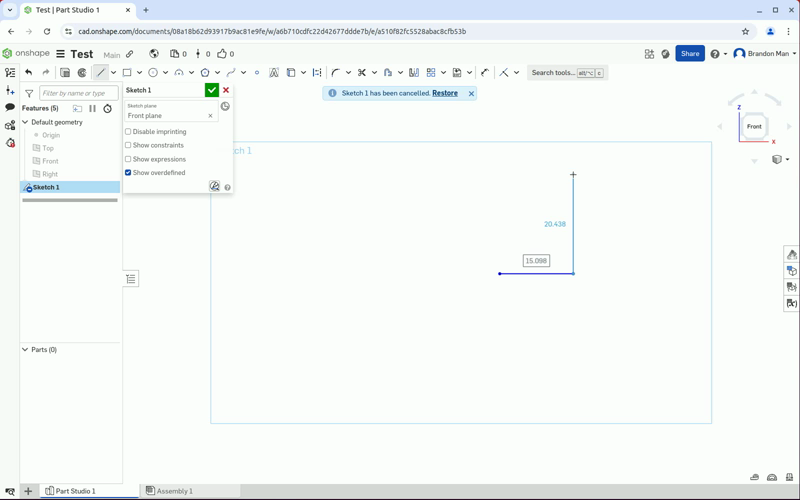
key_up(shift)
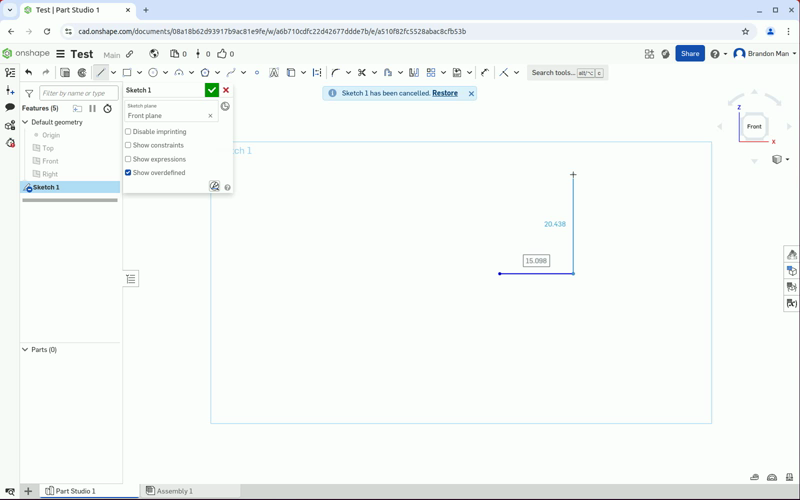
key_down(shift)
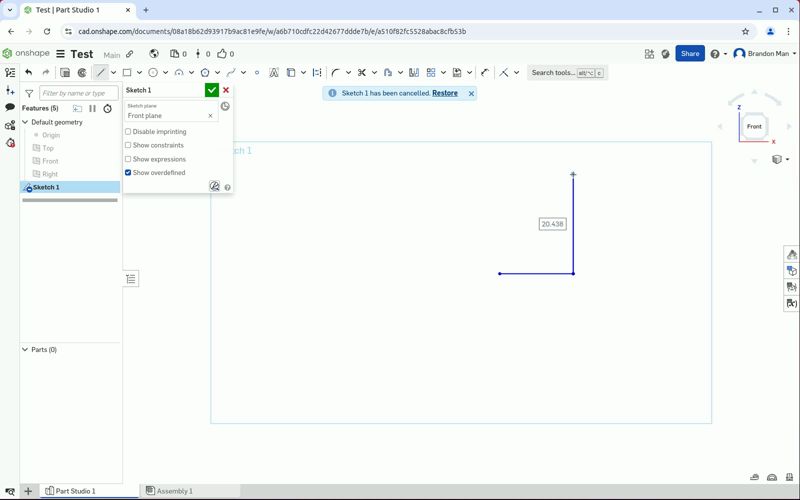
mouse_move(499, 174)
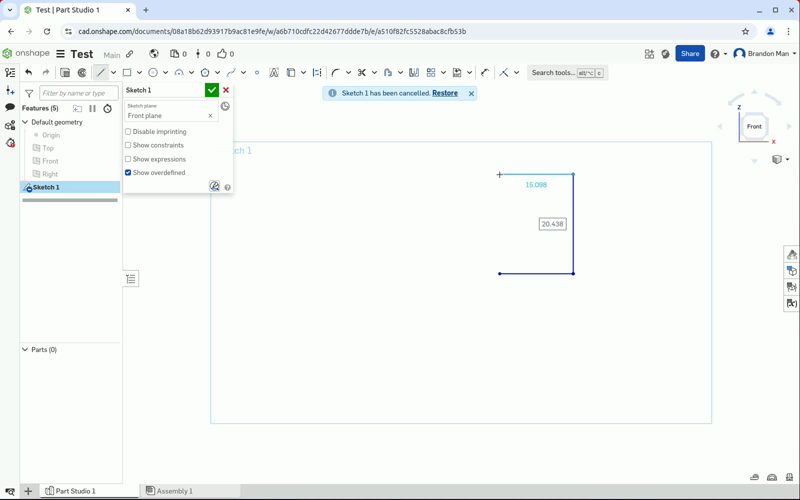
click(499, 174)
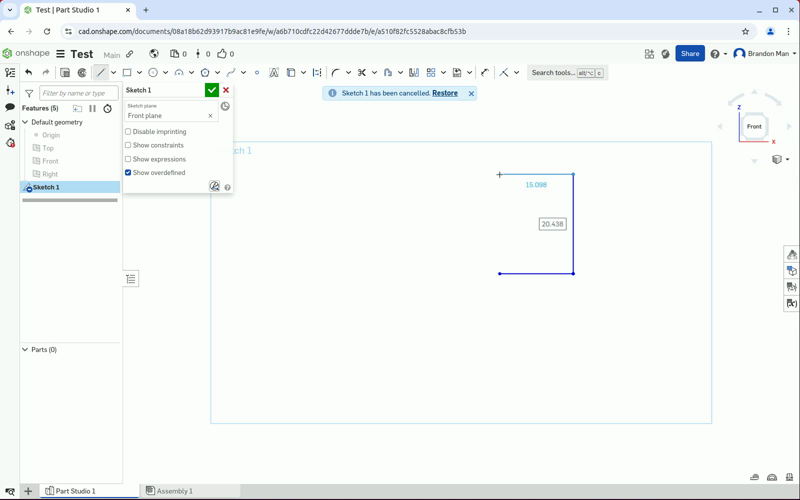
key_up(shift)
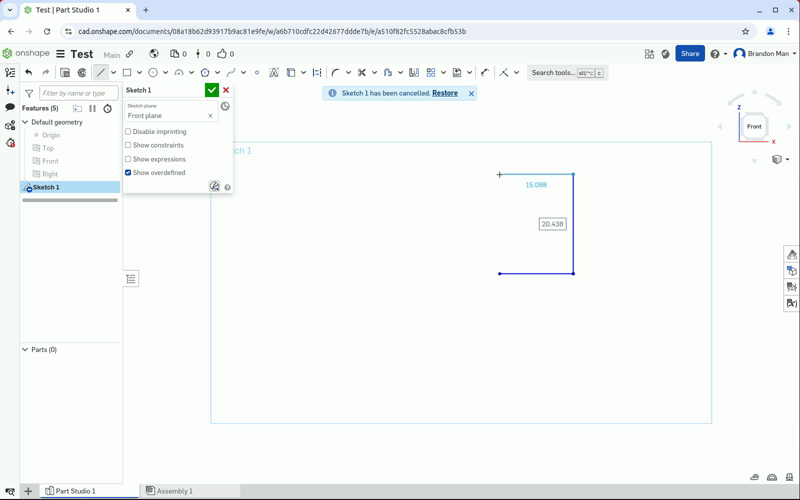
key_down(shift)
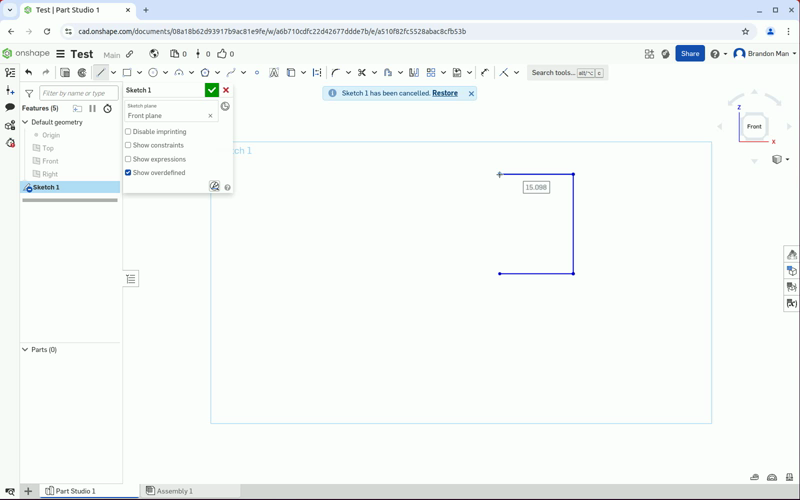
mouse_move(499, 273)
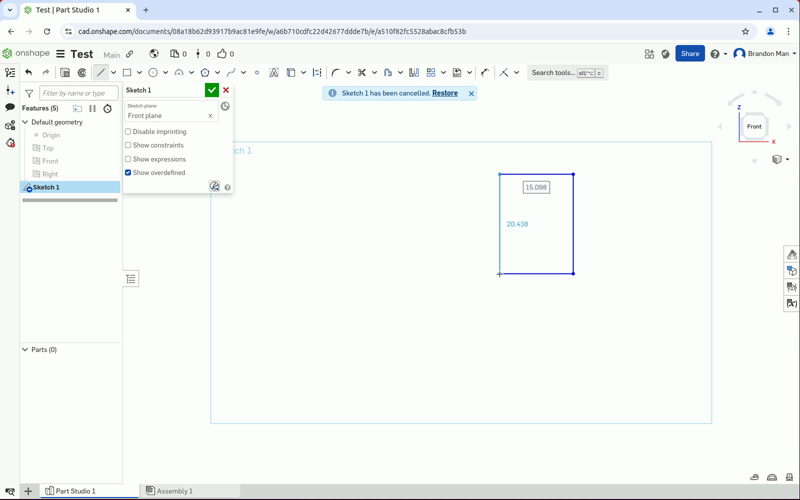
key_up(shift)
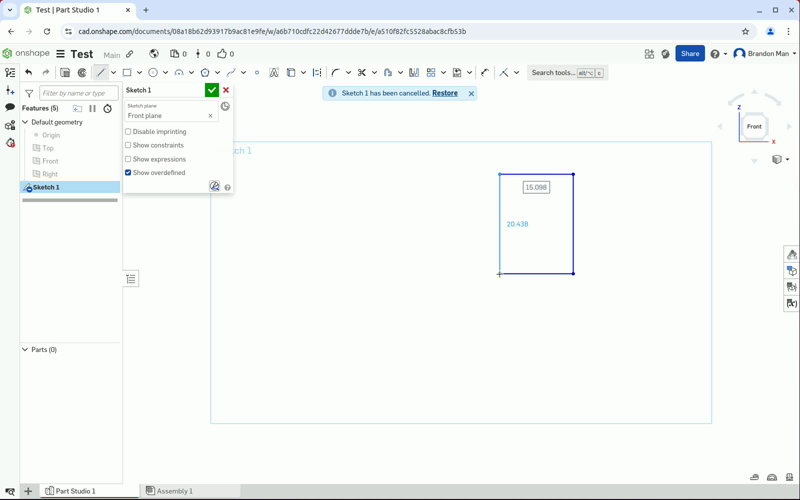
click(499, 273)
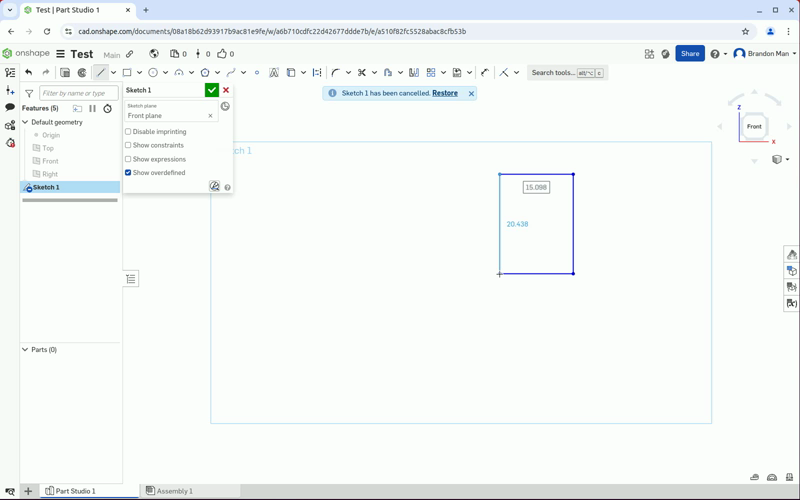
key(esc)
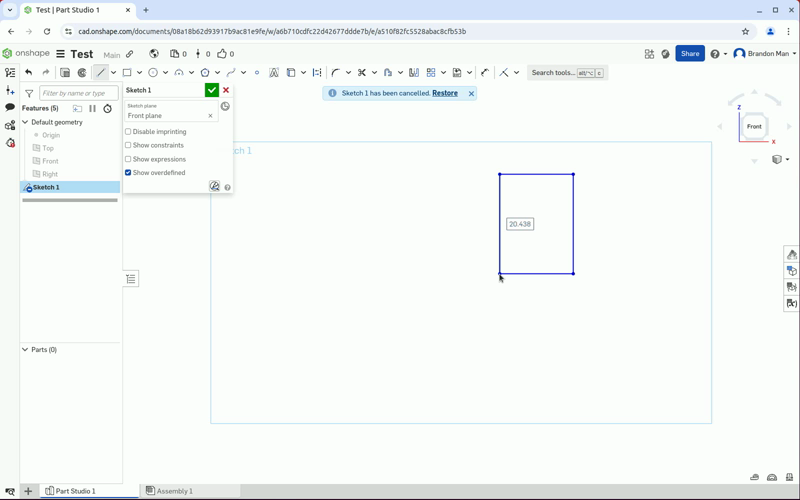
mouse_move(528, 261)
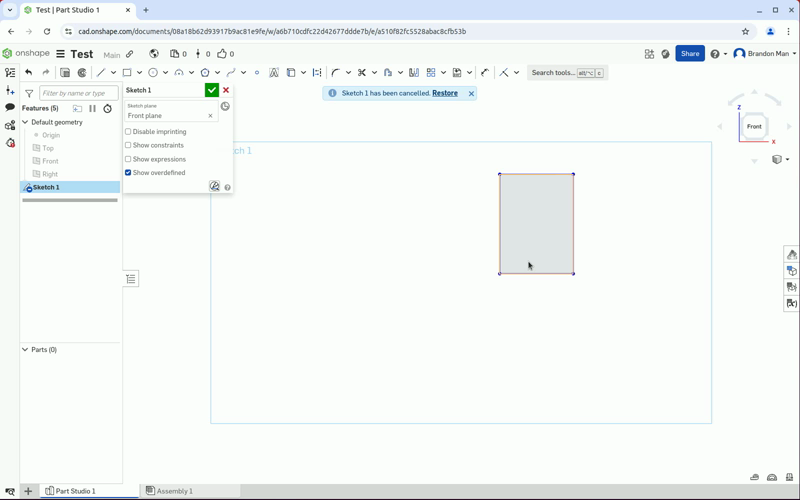
click(528, 261)
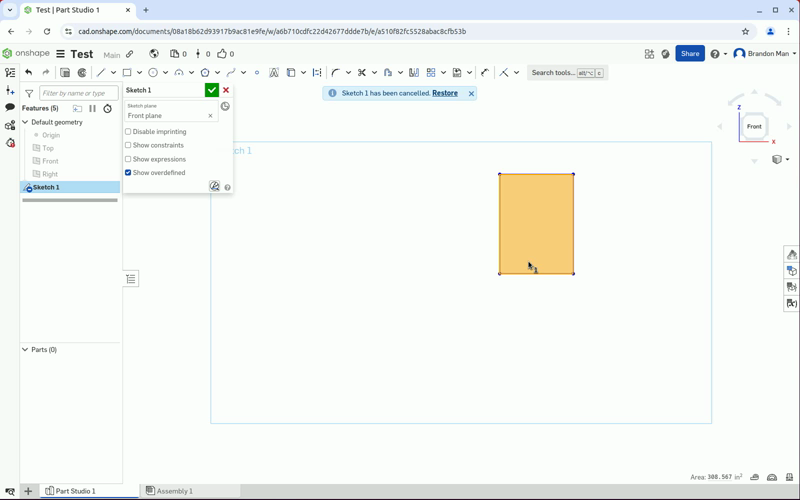
mouse_move(73, 352)
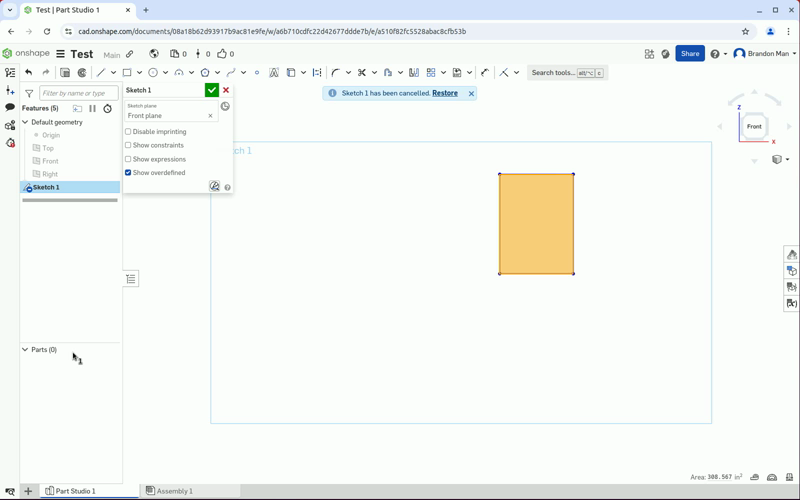
key(shift+y)
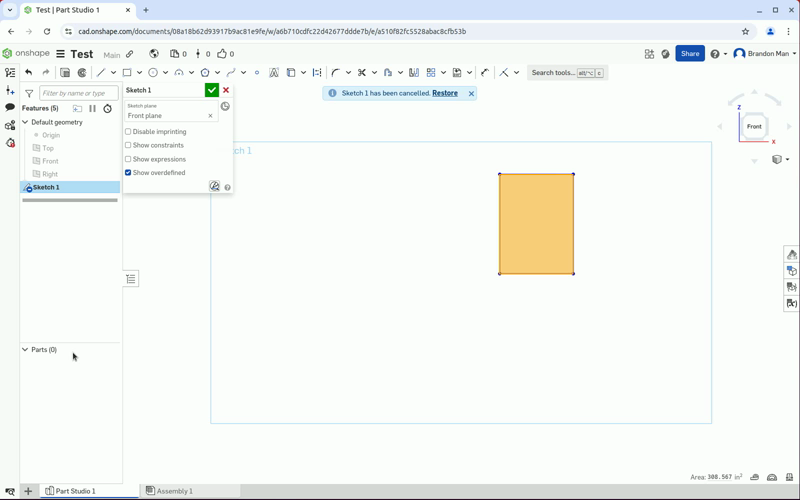
key(shift+e)
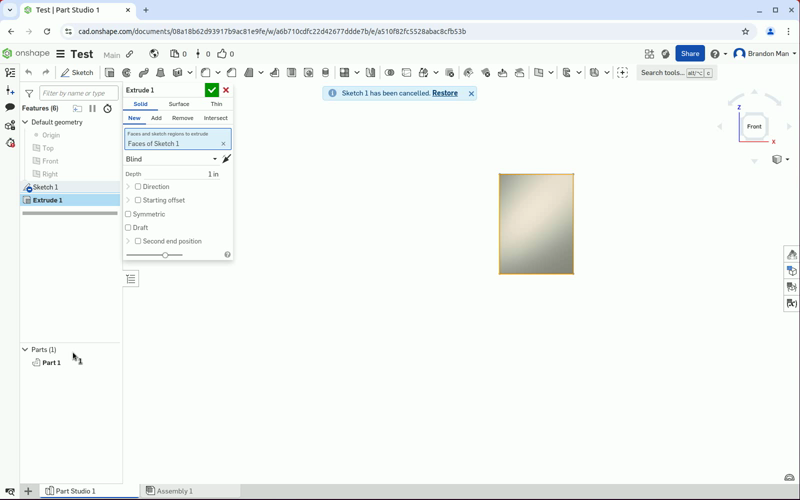
mouse_move(143, 106)
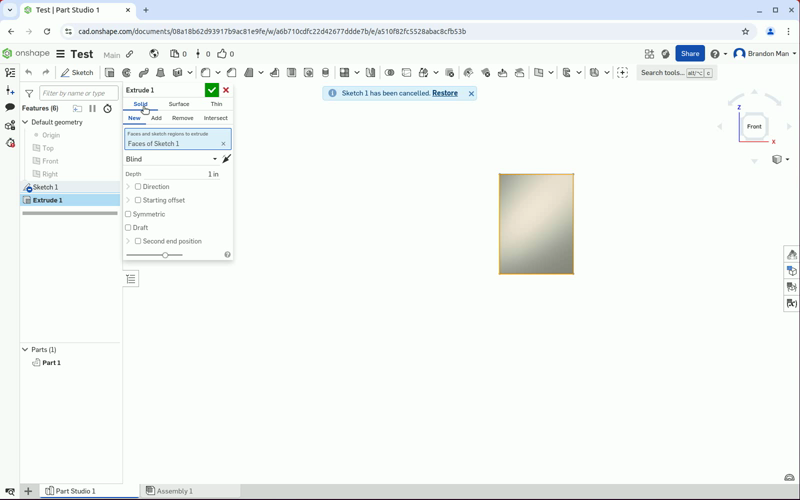
click(143, 106)
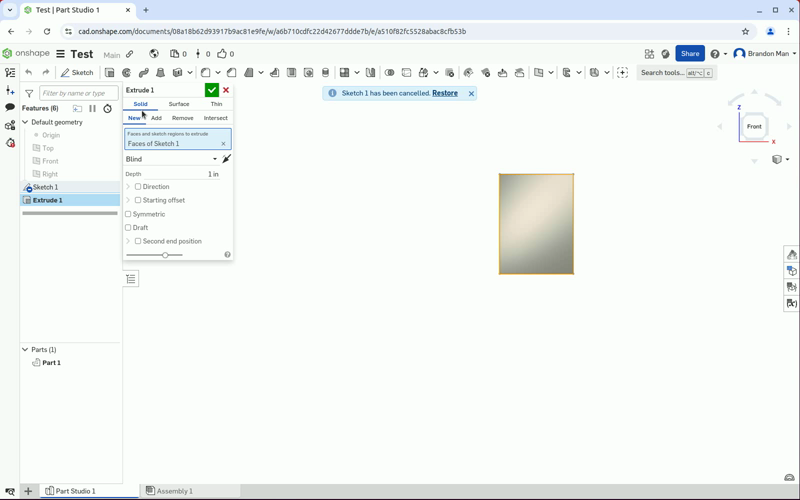
mouse_move(137, 120)
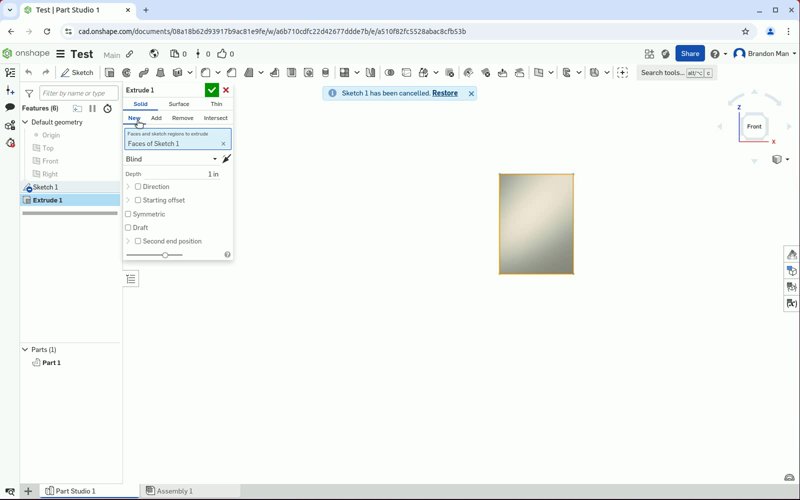
click(137, 120)
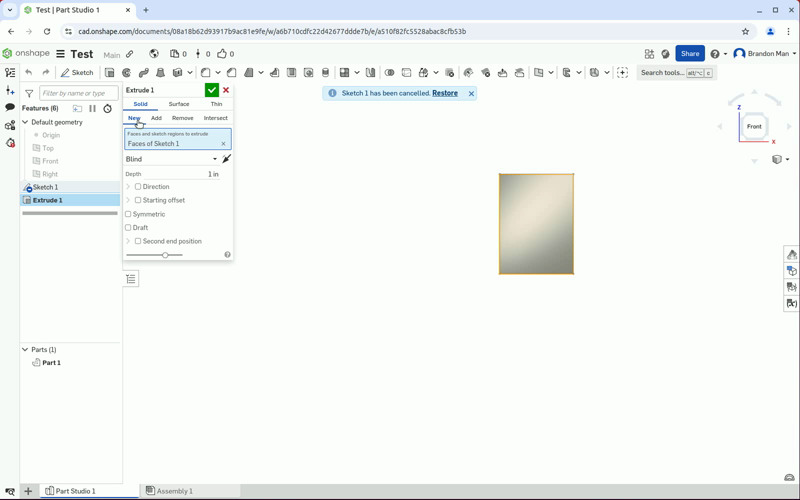
key(tab, 4)
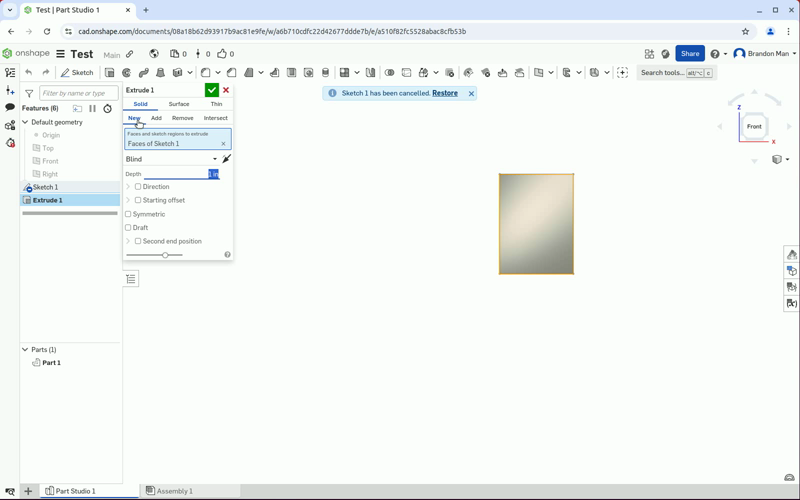
text(6.018)
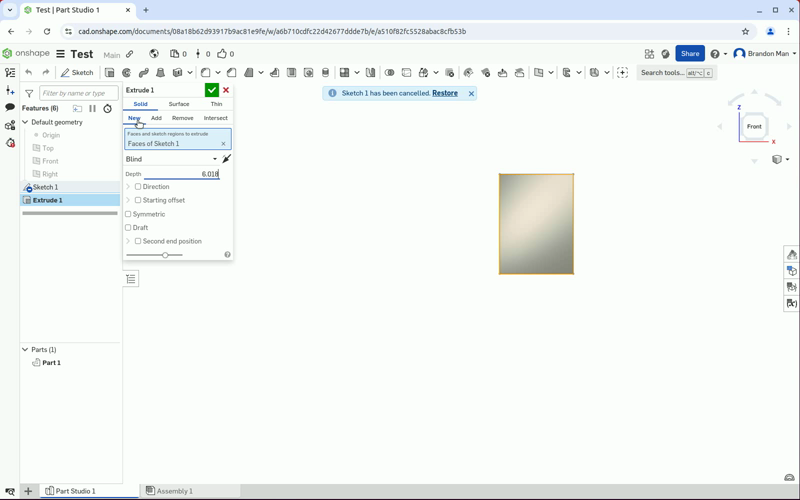
key(enter)
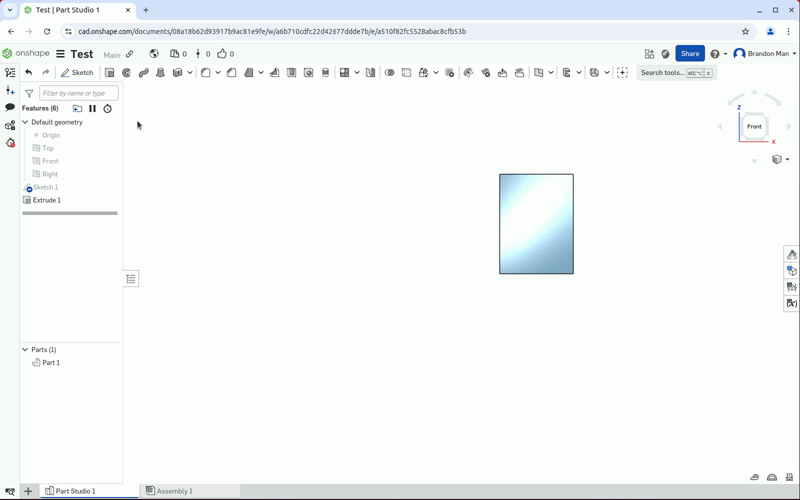
key(shift+h)
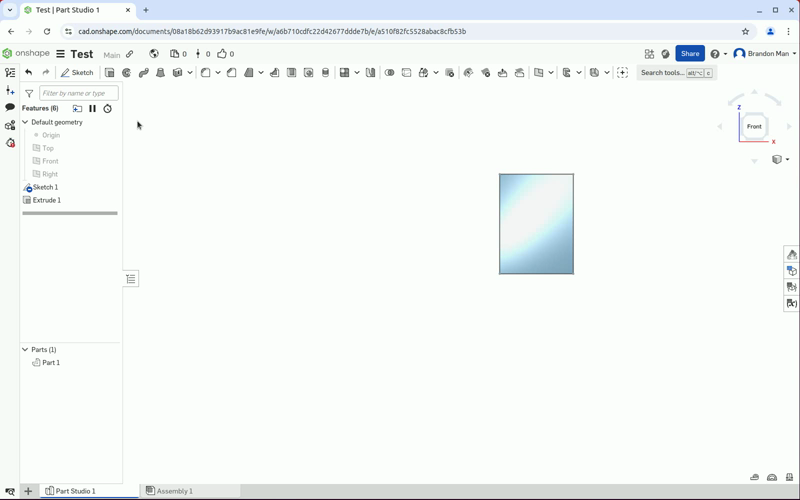
key(shift+h)
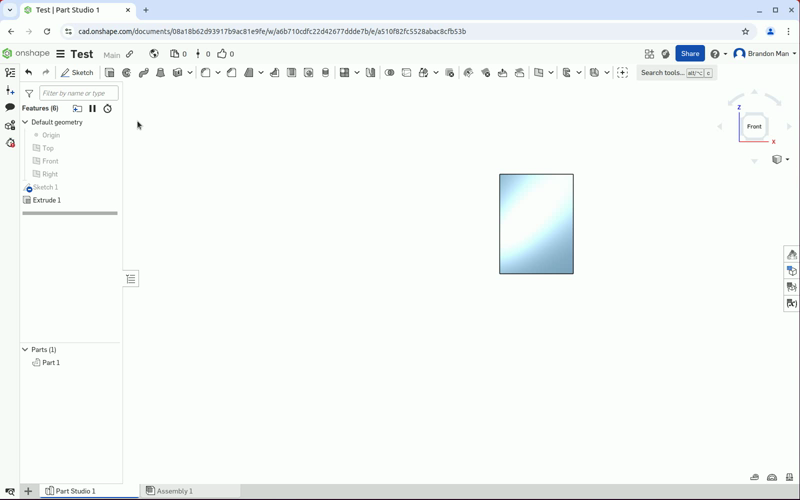
mouse_move(73, 189)
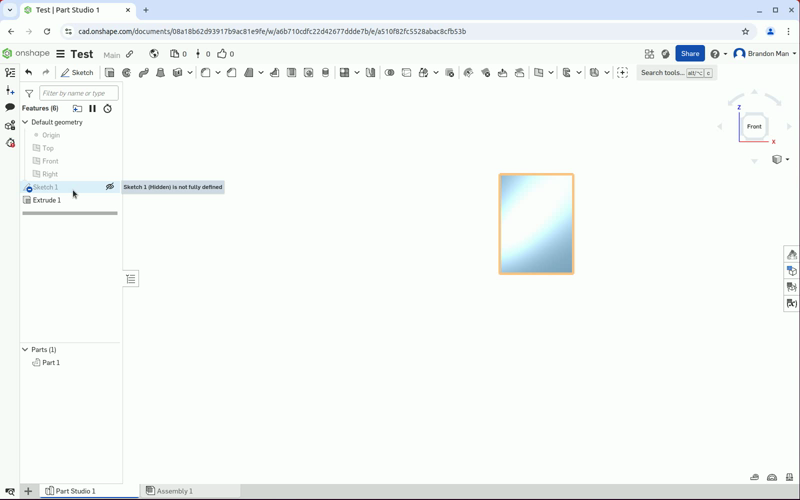
click(73, 189)
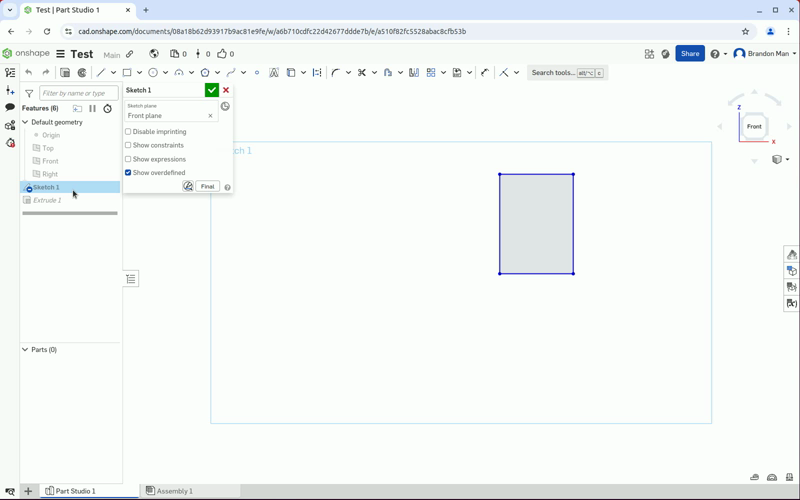
mouse_move(229, 92)
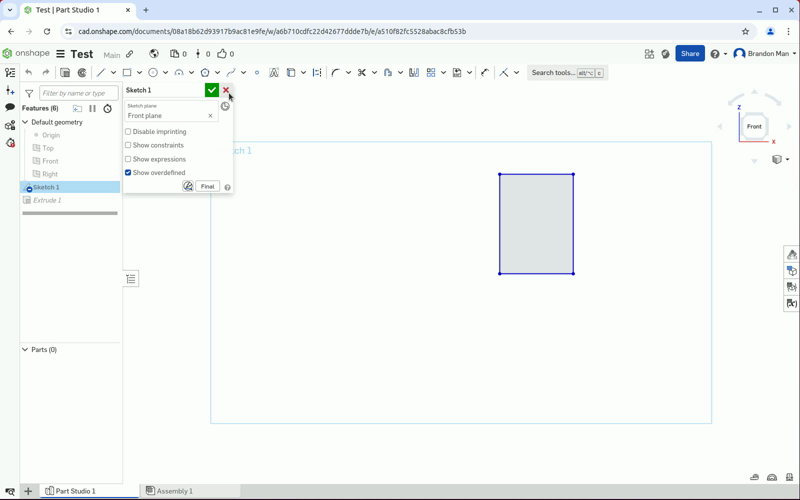
click(229, 92)
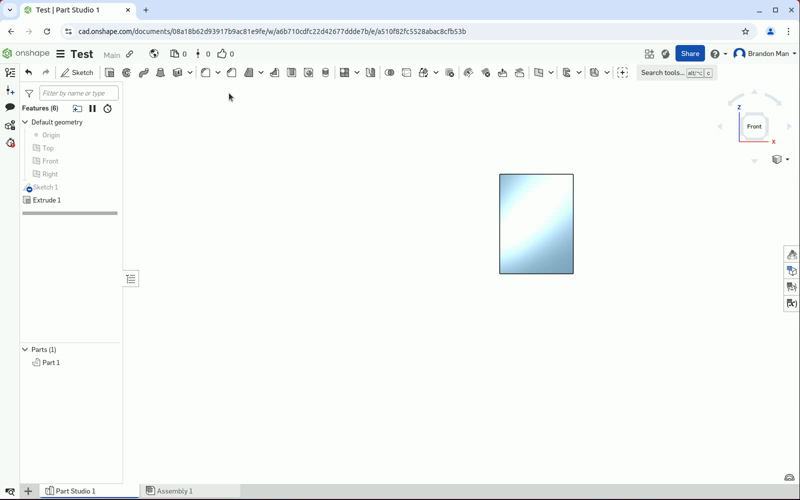
mouse_move(73, 352)
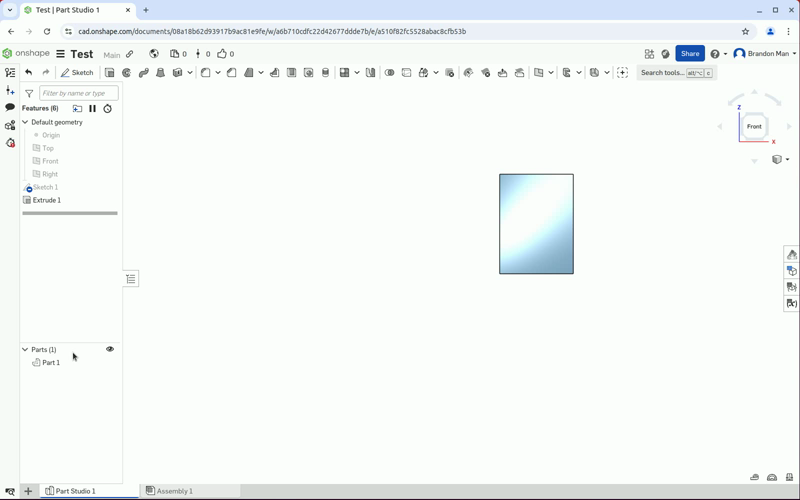
key(y)
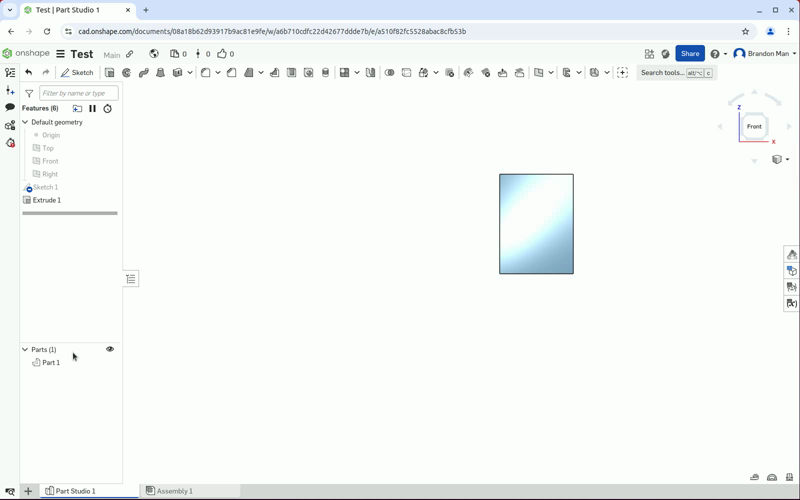
key(shift+p)
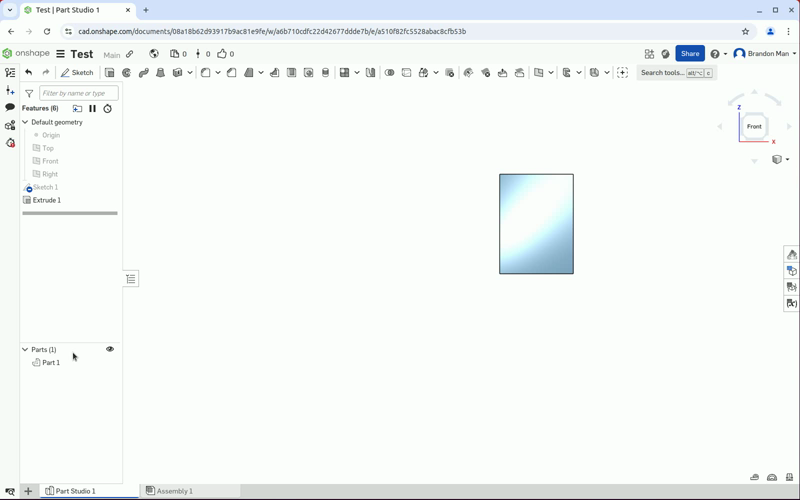
key(space)
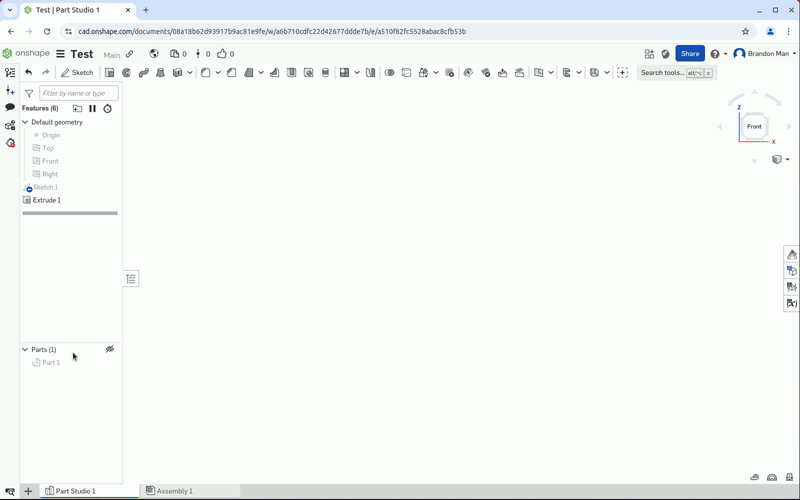
key_down(shift)
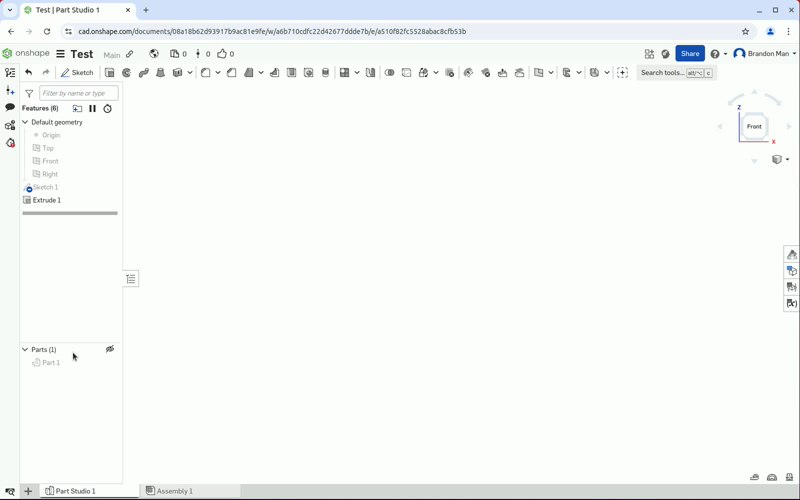
key(left)
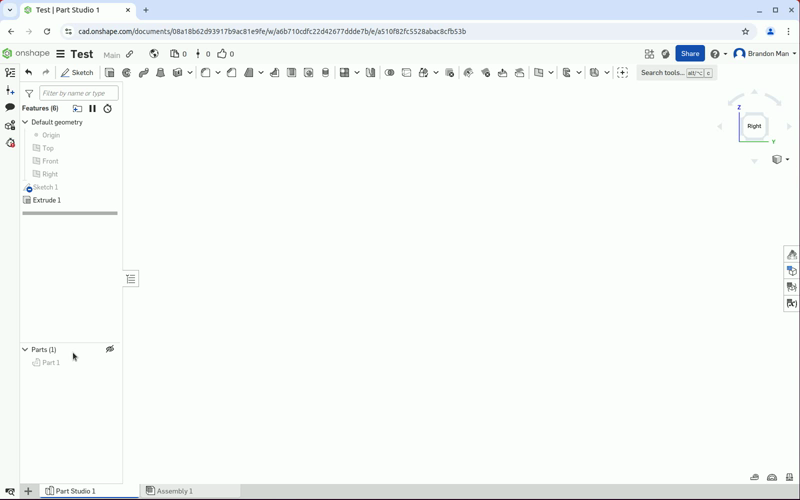
key_up(shift)
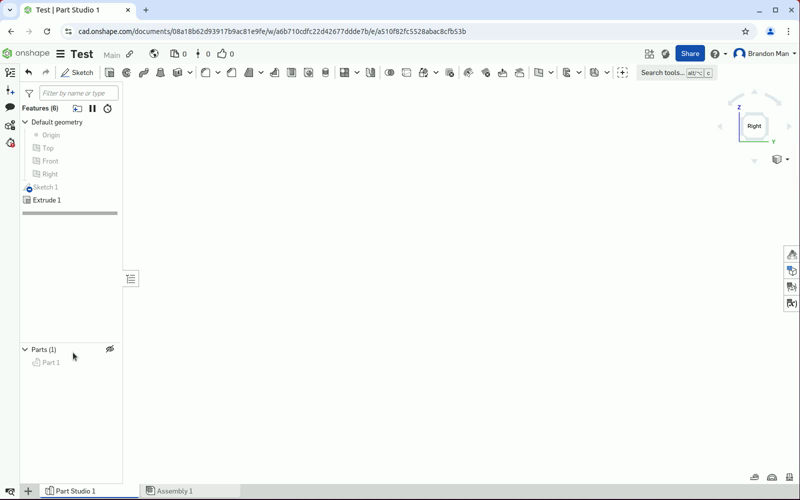
mouse_move(73, 352)
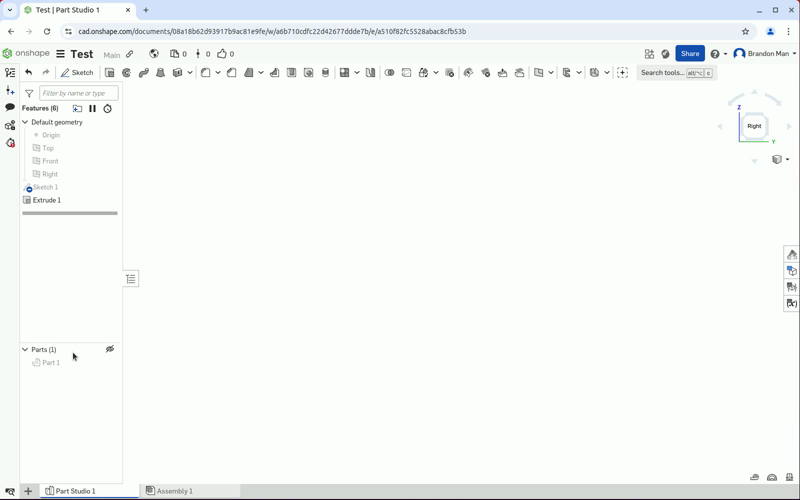
key(shift+y)
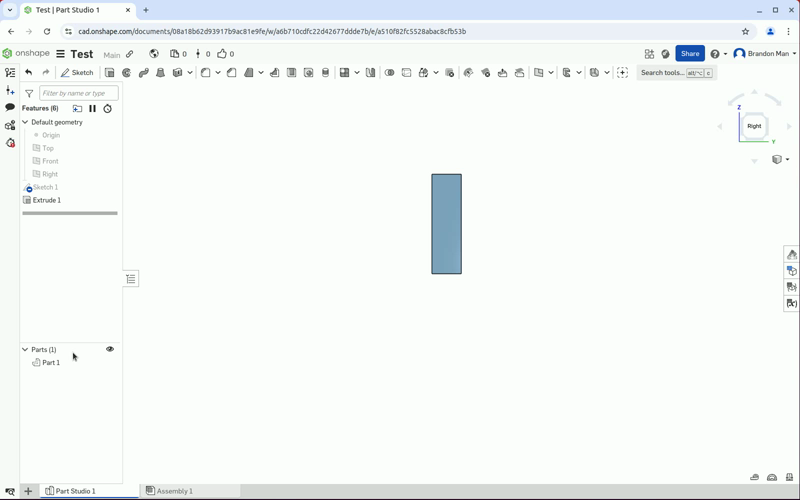
mouse_move(541, 75)
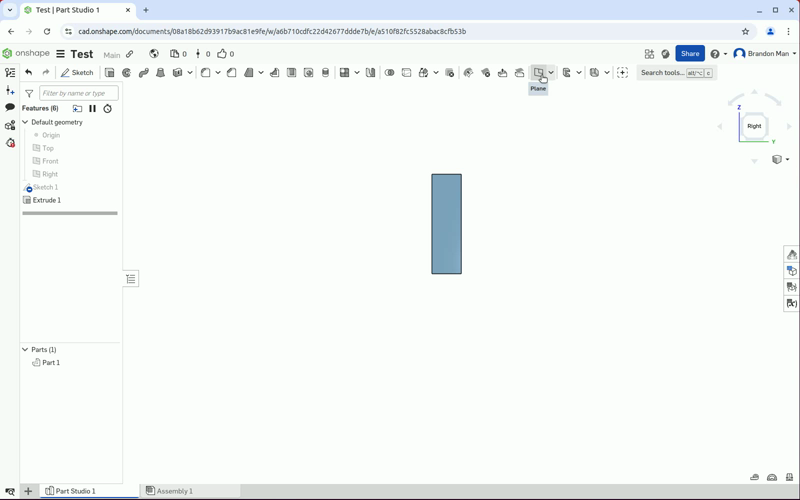
click(541, 75)
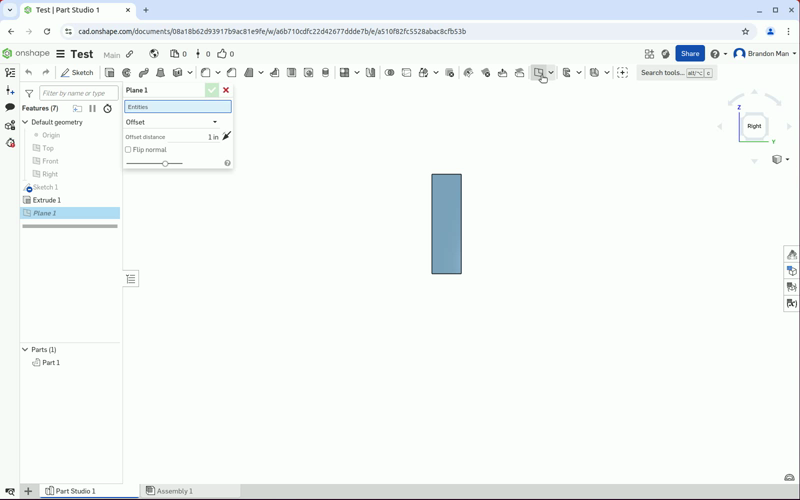
mouse_move(73, 176)
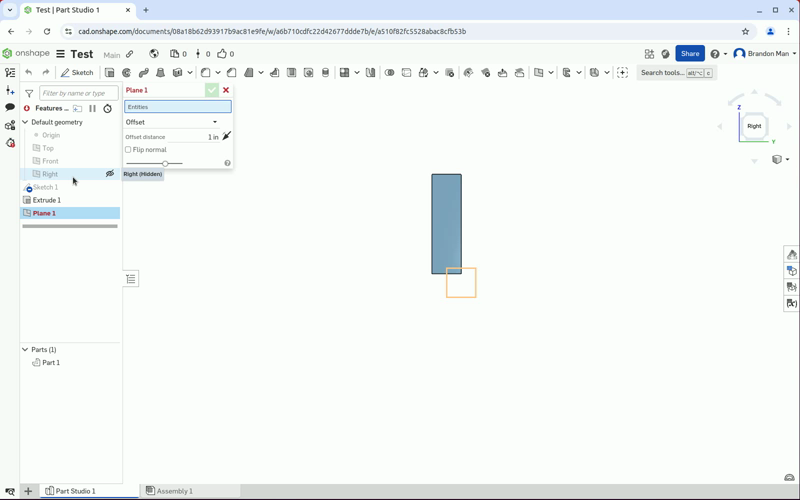
click(73, 176)
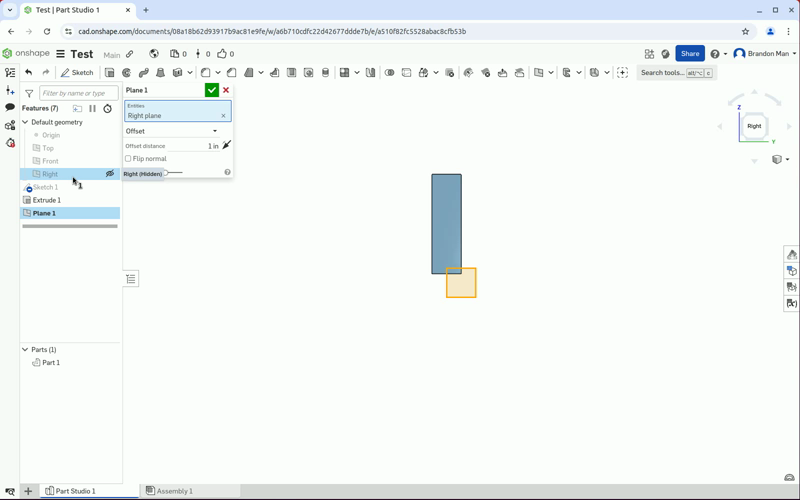
key(tab, 2)
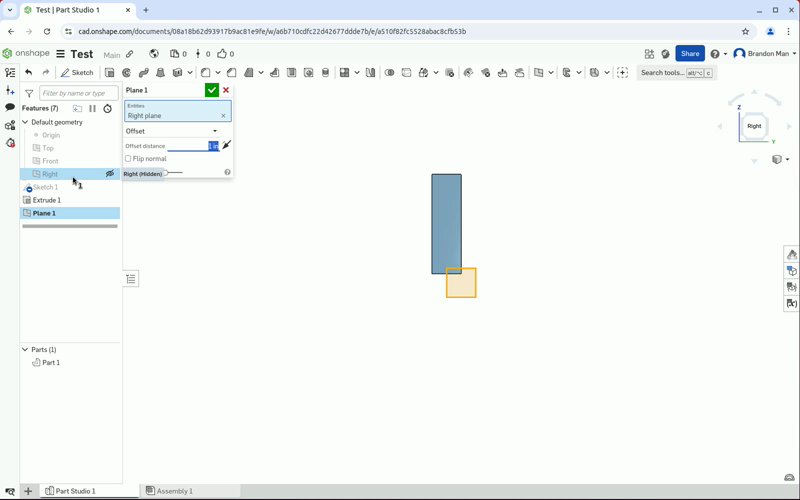
text(7.949)
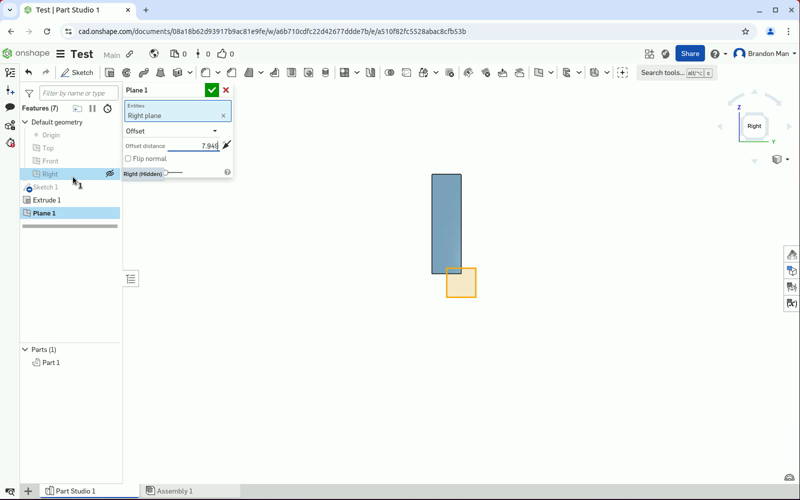
key(enter, 2)
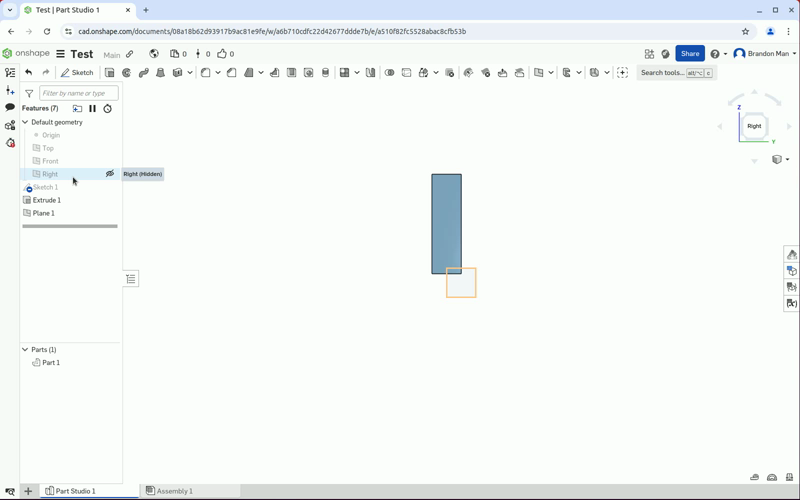
key(shift+s)
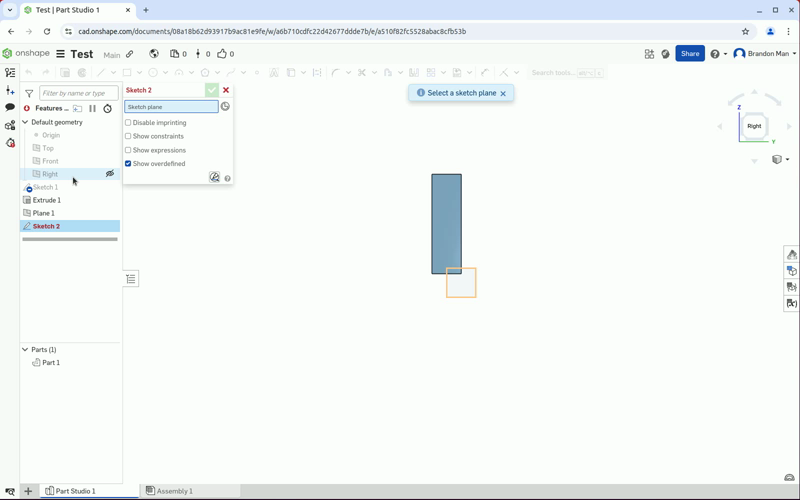
mouse_move(73, 215)
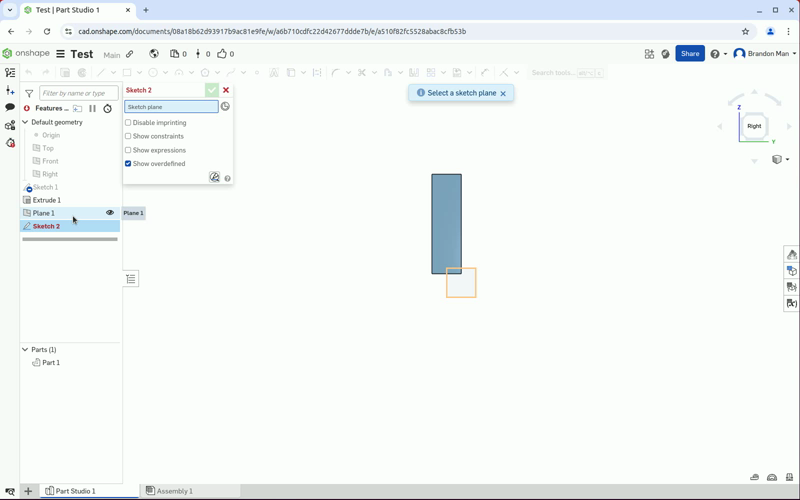
click(73, 215)
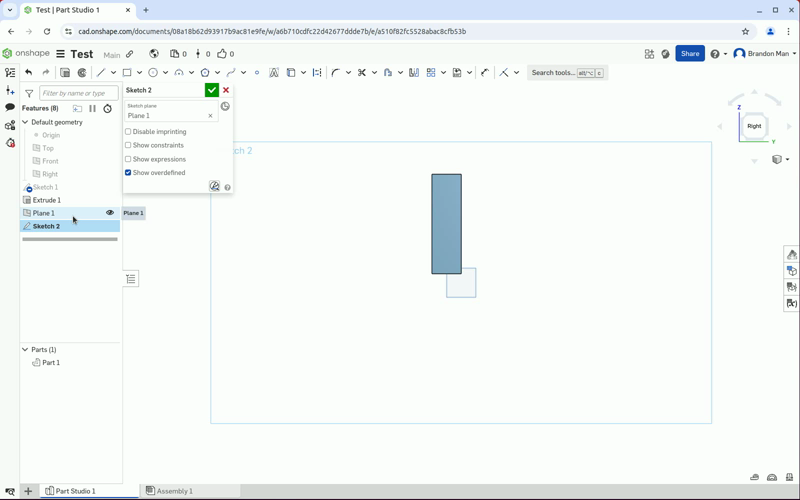
mouse_move(73, 352)
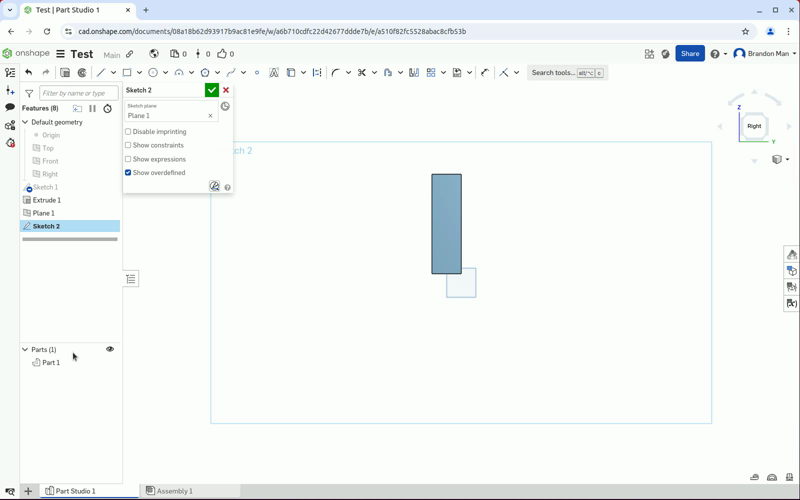
key(y)
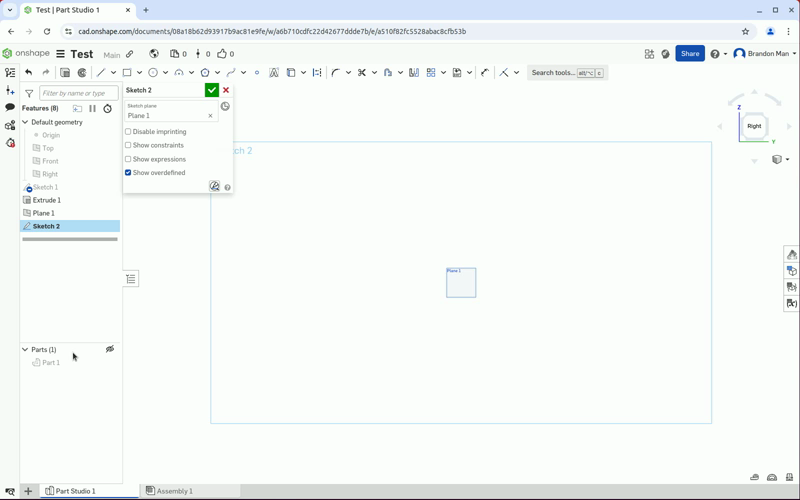
key(l)
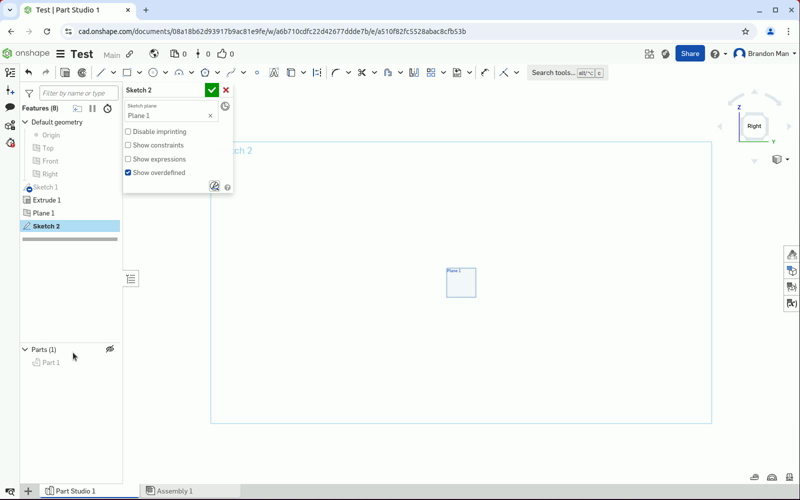
key_down(shift)
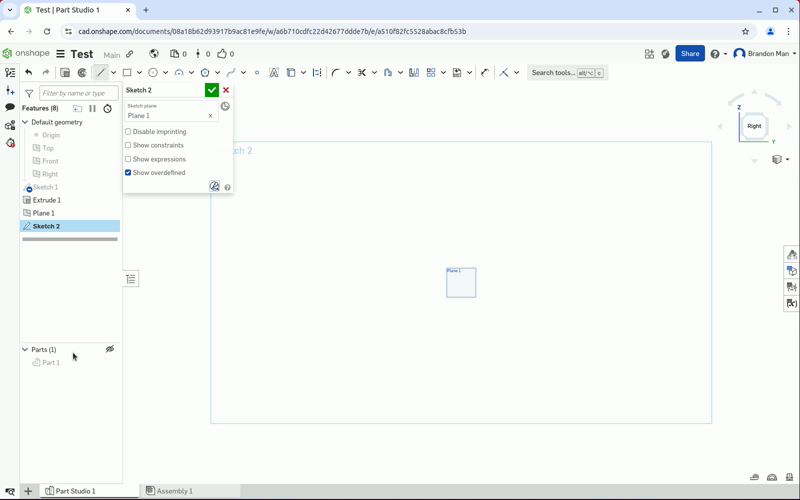
mouse_move(431, 244)
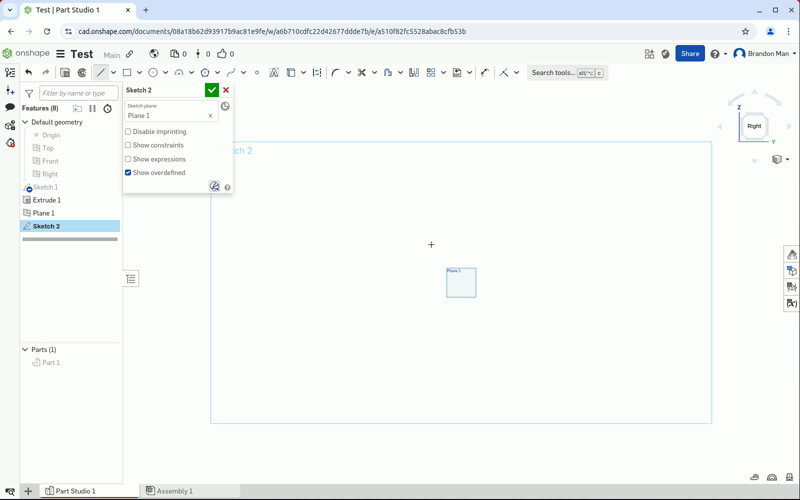
click(431, 244)
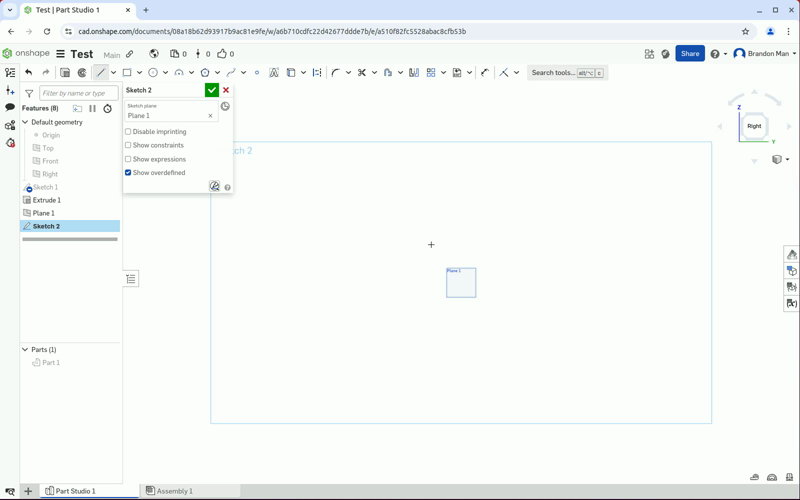
key_up(shift)
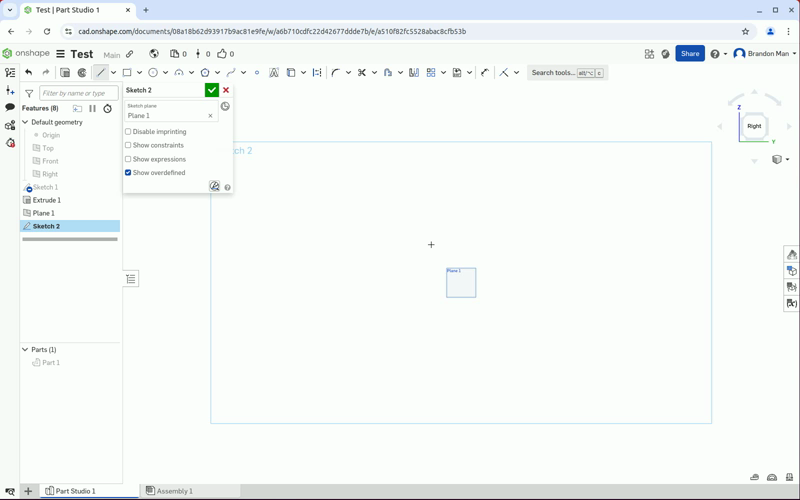
key_down(shift)
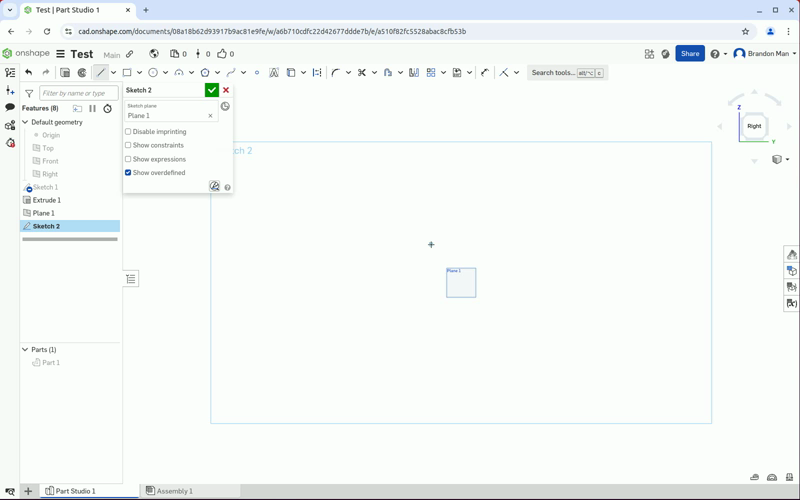
mouse_move(461, 244)
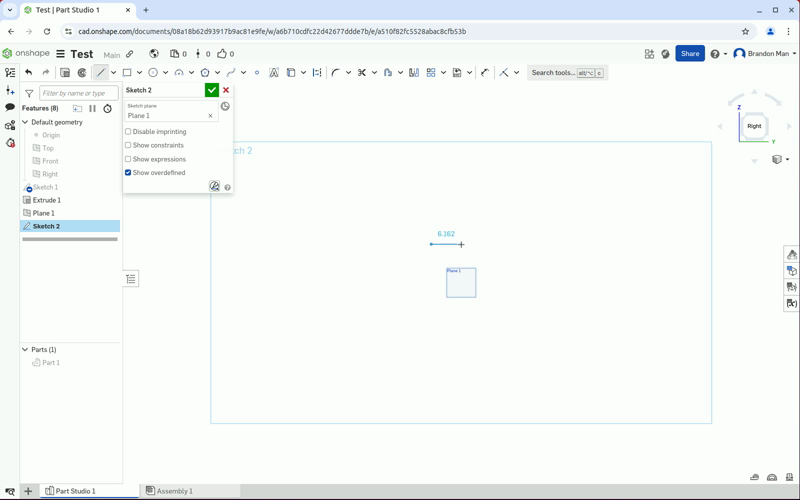
mouse_move(434, 274)
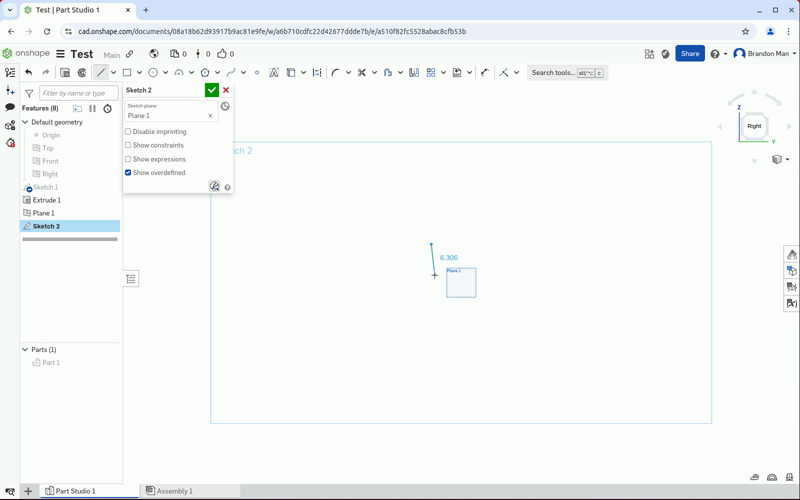
click(434, 274)
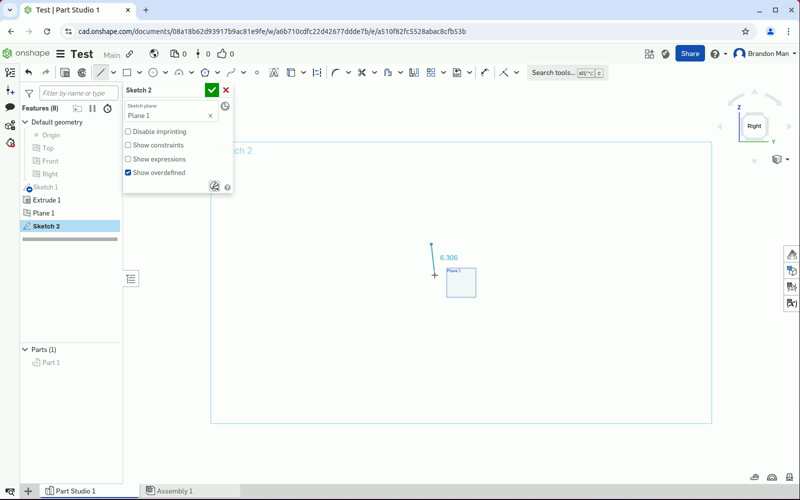
key_up(shift)
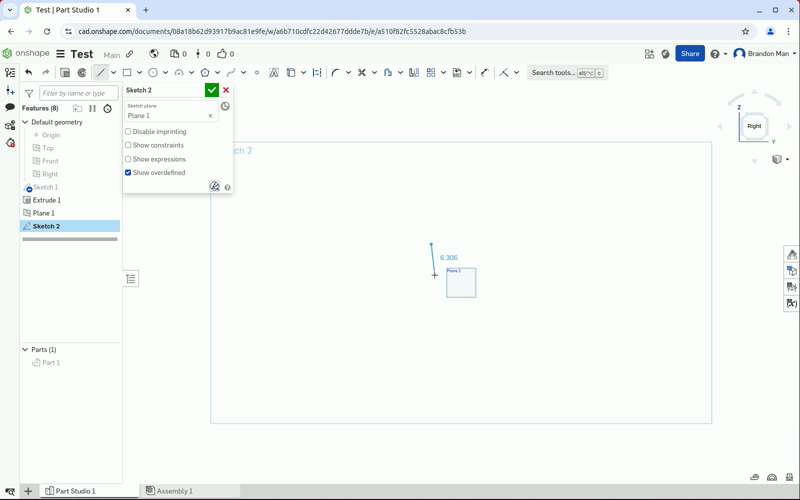
key_down(shift)
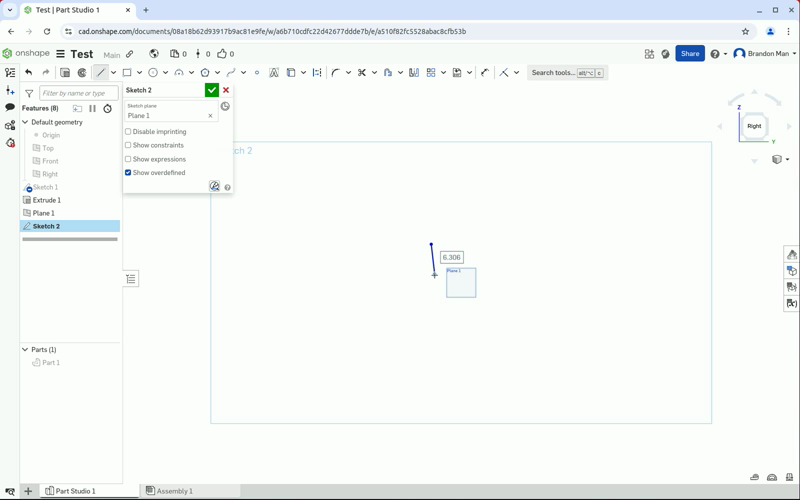
mouse_move(464, 274)
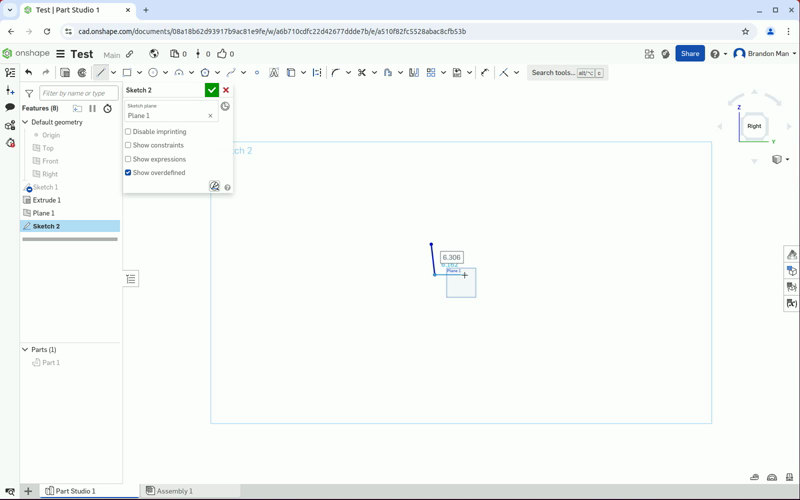
mouse_move(434, 244)
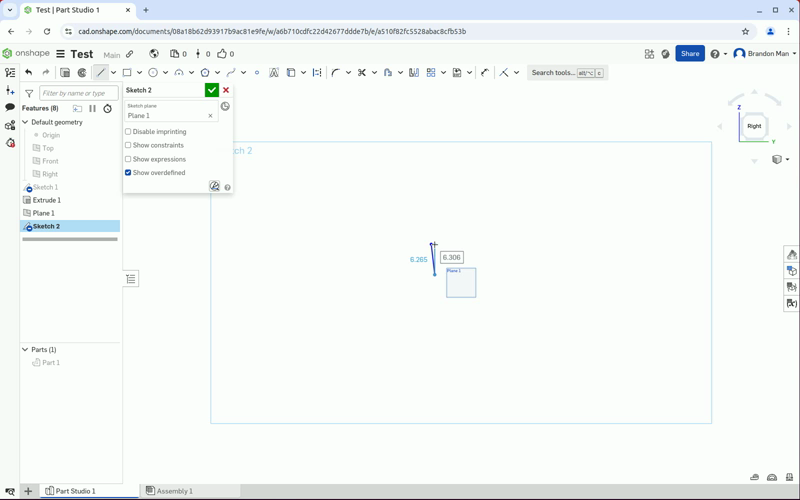
scroll(6)
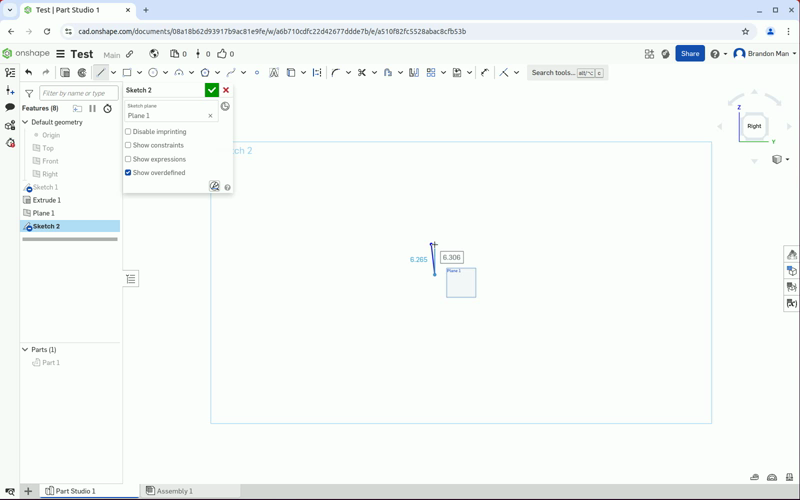
scroll(6)
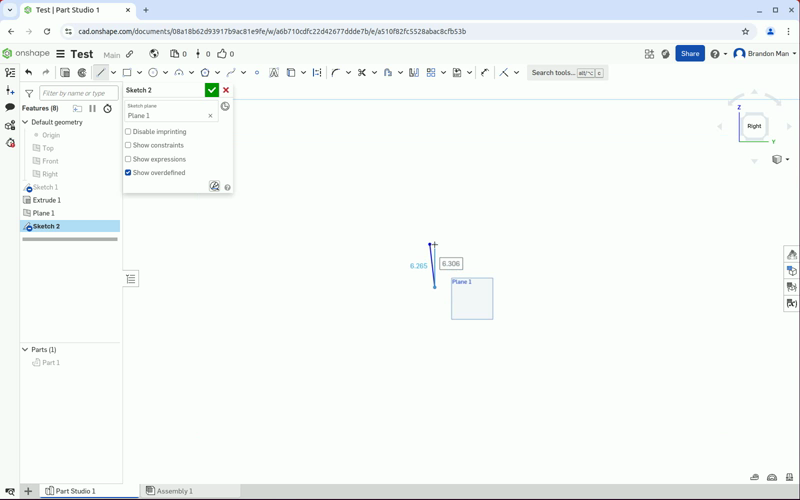
scroll(6)
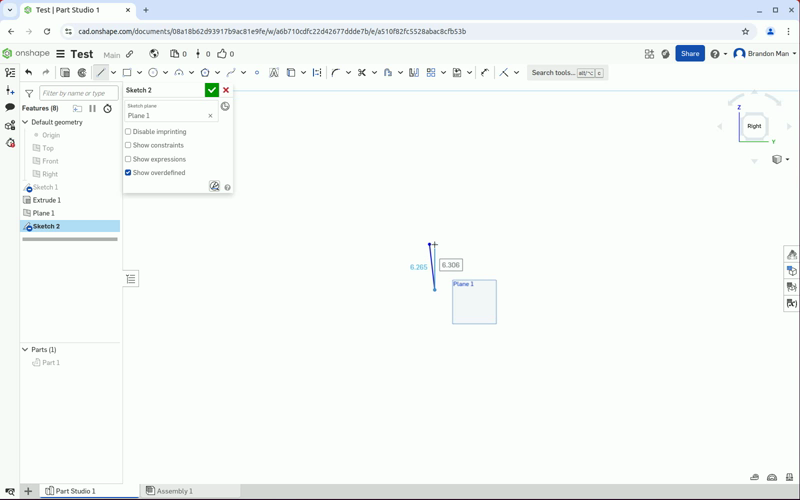
scroll(6)
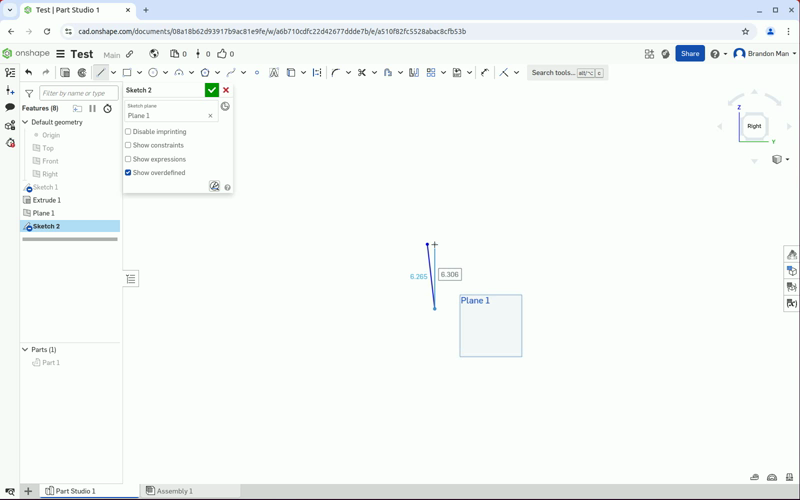
scroll(6)
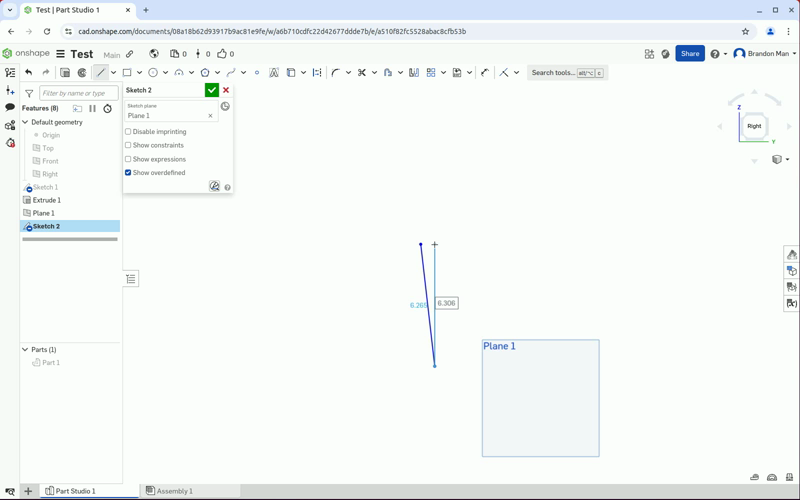
scroll(6)
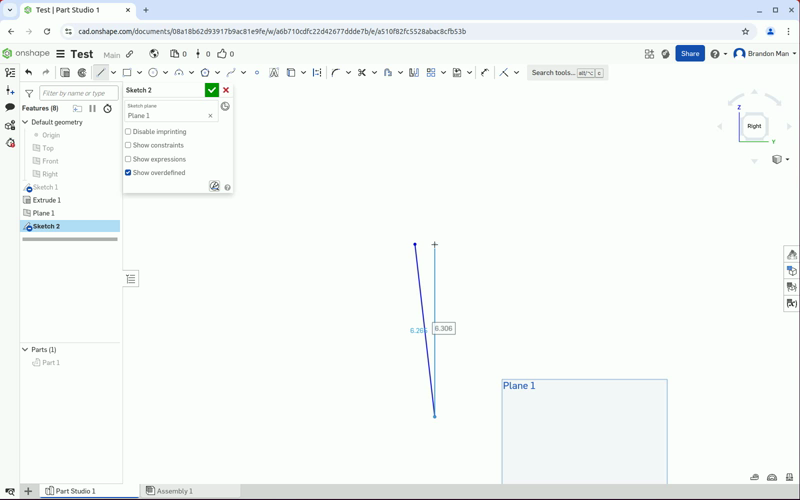
scroll(6)
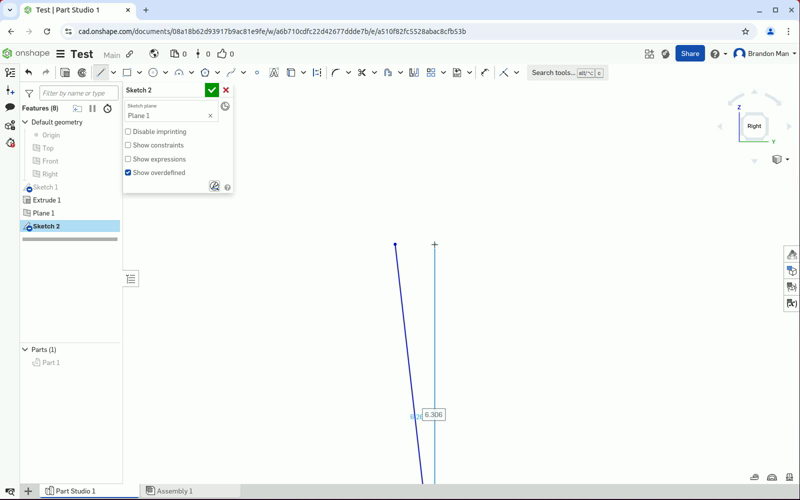
click(434, 244)
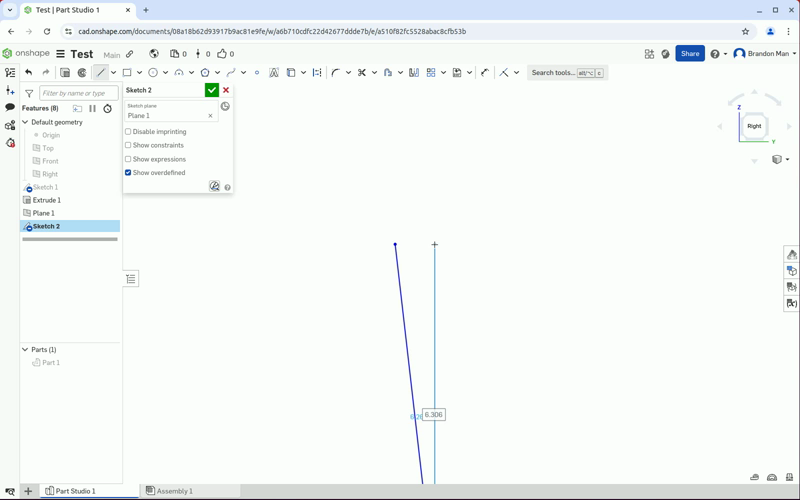
scroll(-6)
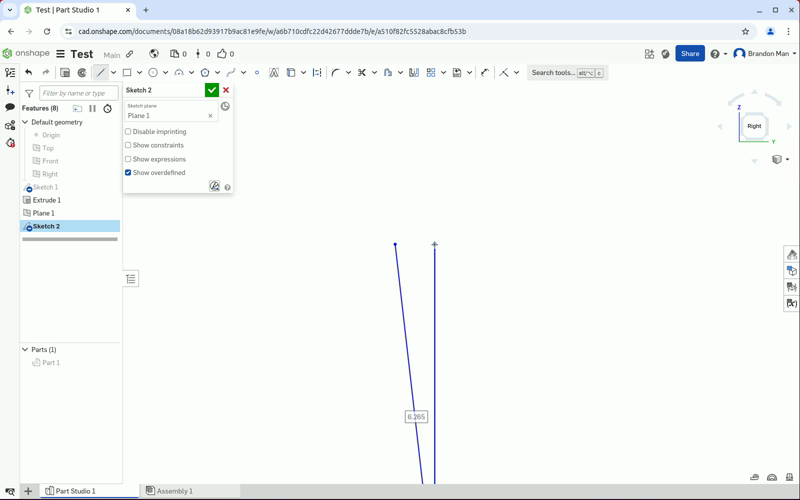
scroll(-6)
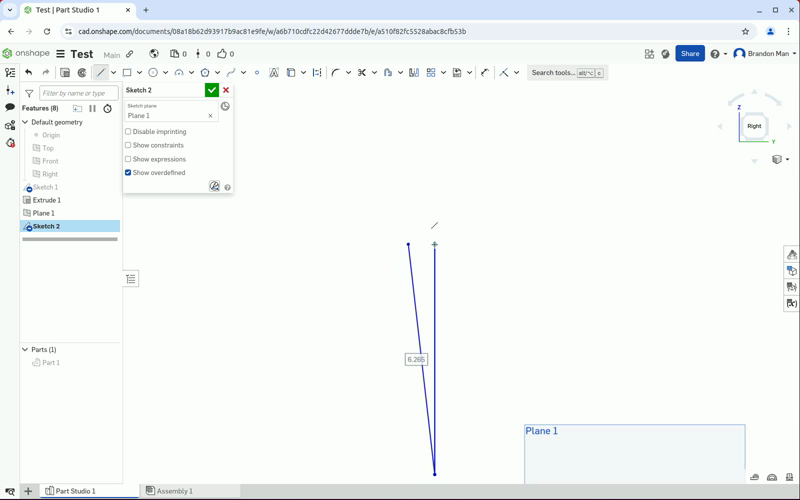
scroll(-6)
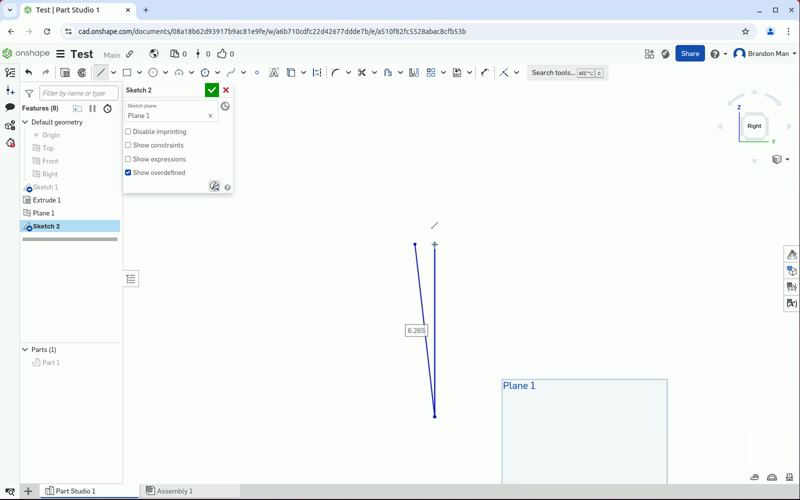
scroll(-6)
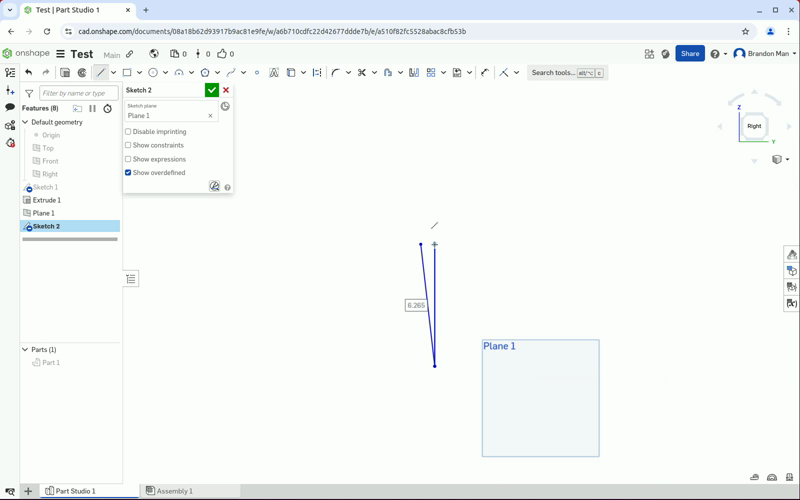
scroll(-6)
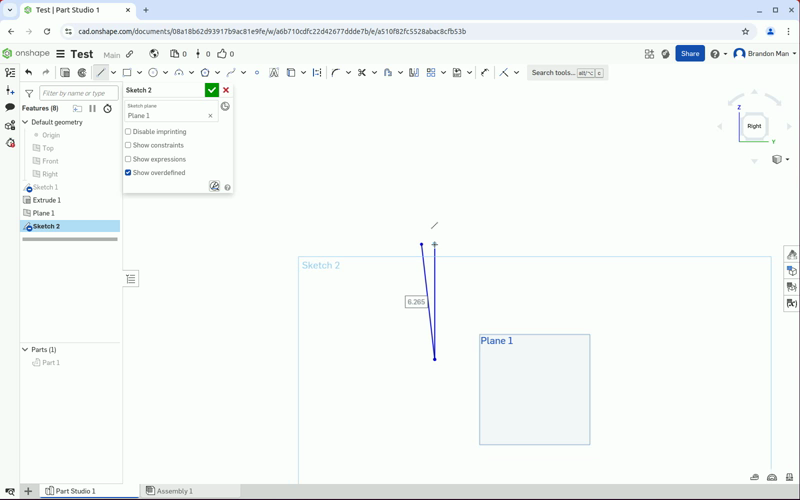
scroll(-6)
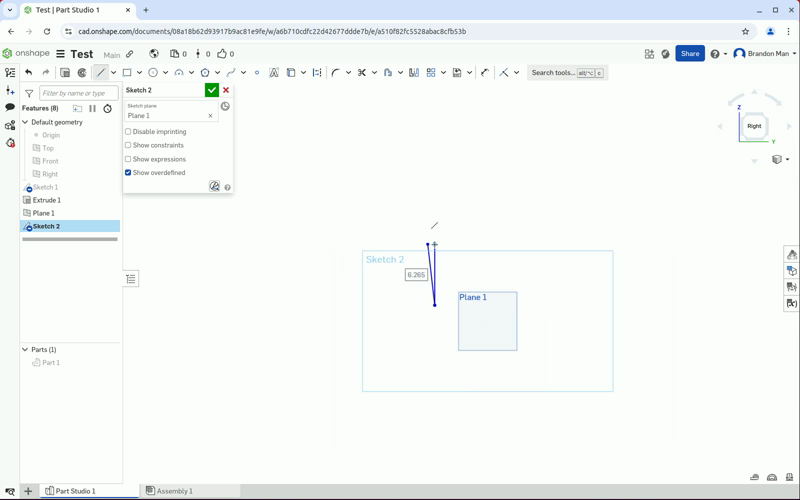
scroll(-6)
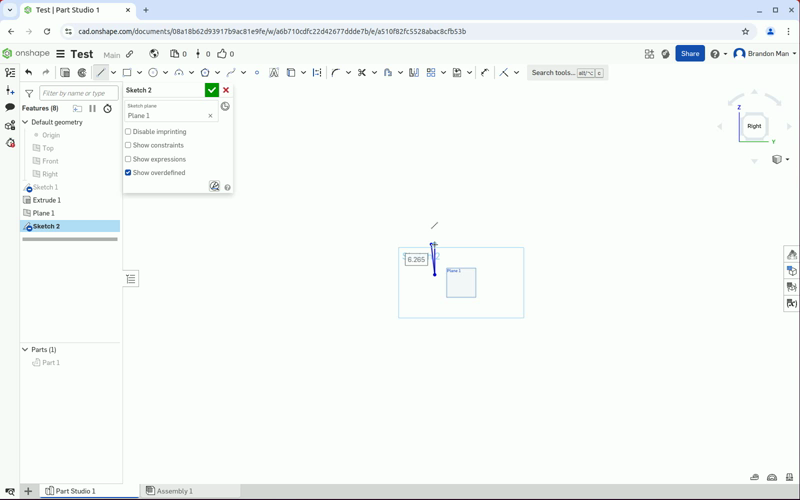
key_up(shift)
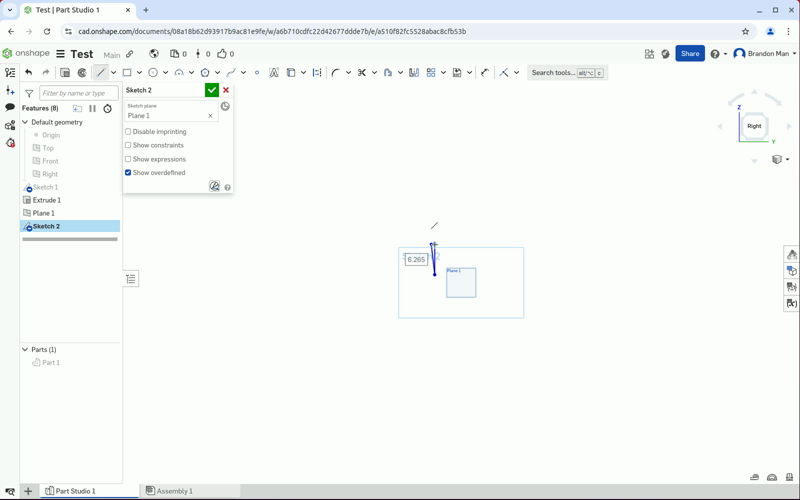
mouse_move(464, 244)
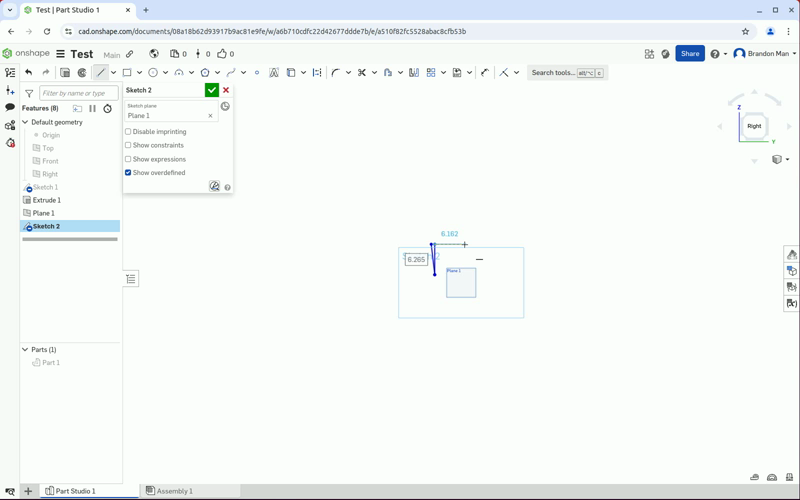
key_down(shift)
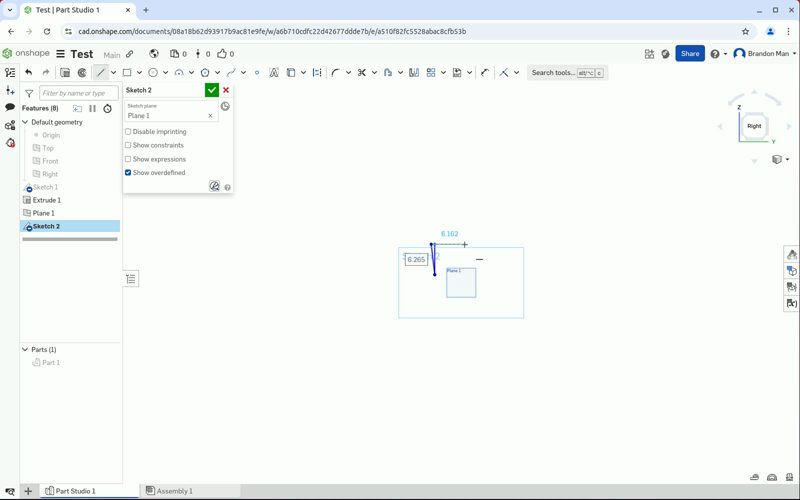
mouse_move(431, 244)
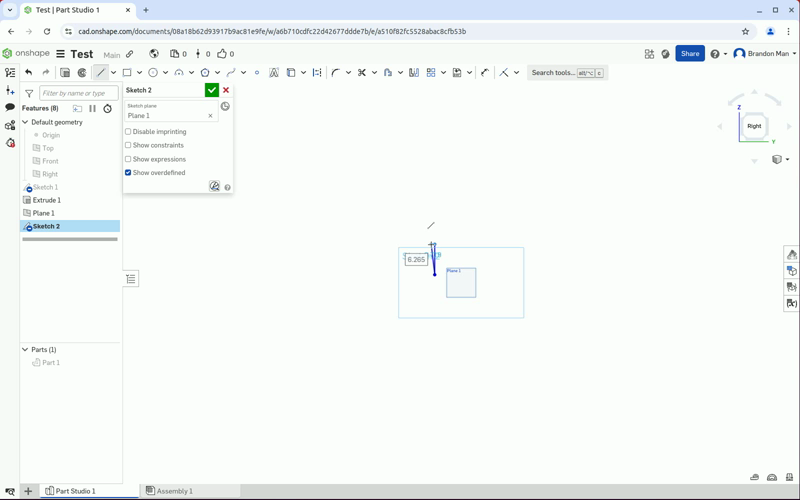
scroll(6)
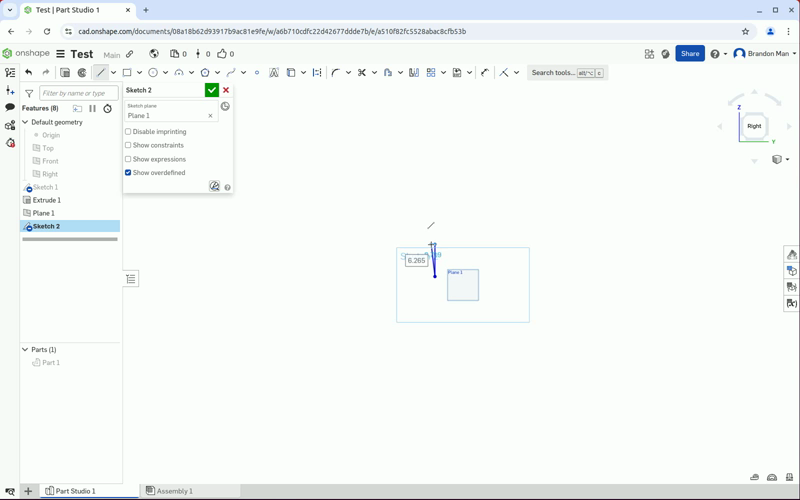
scroll(6)
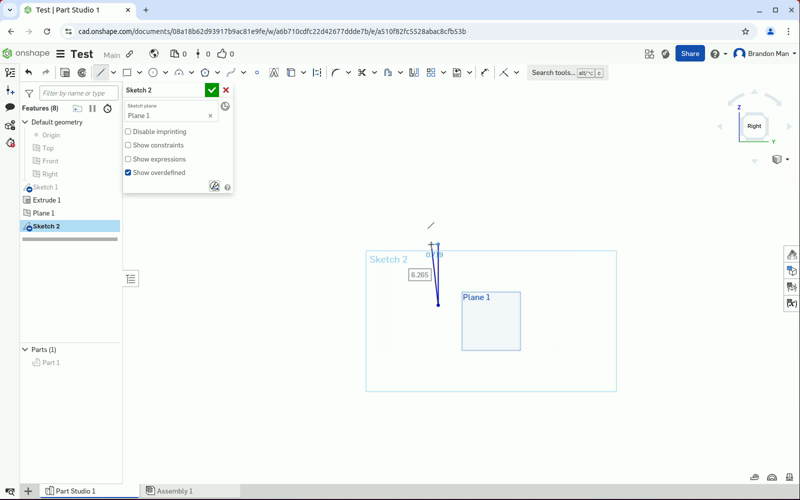
scroll(6)
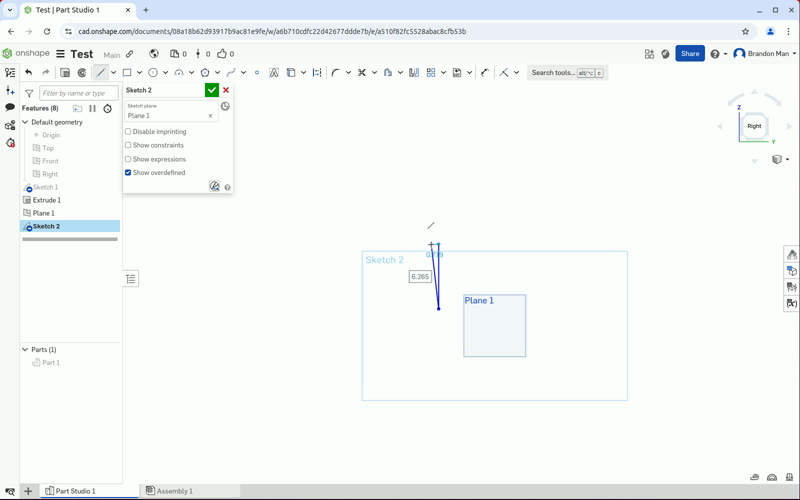
scroll(6)
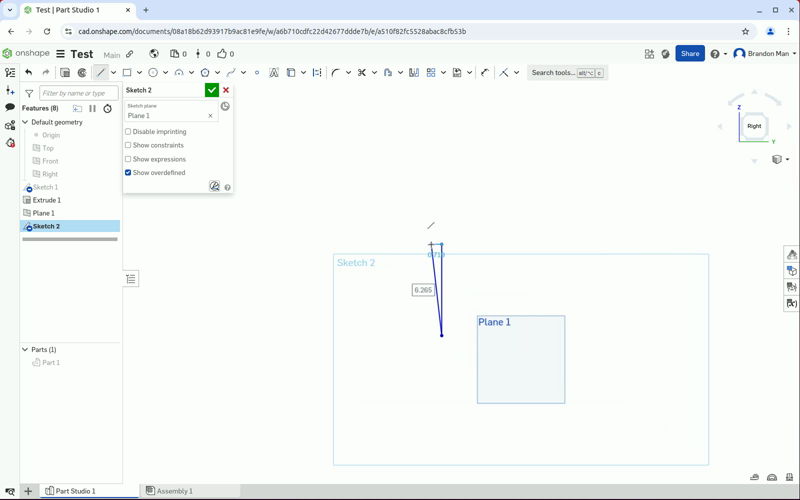
scroll(6)
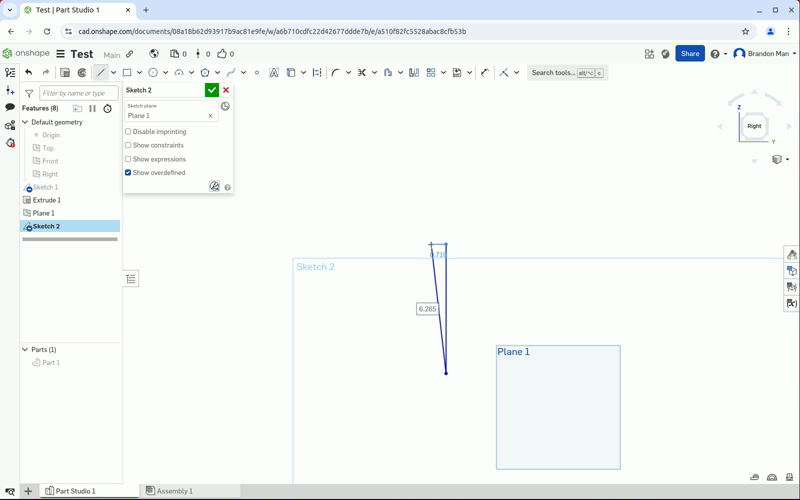
scroll(6)
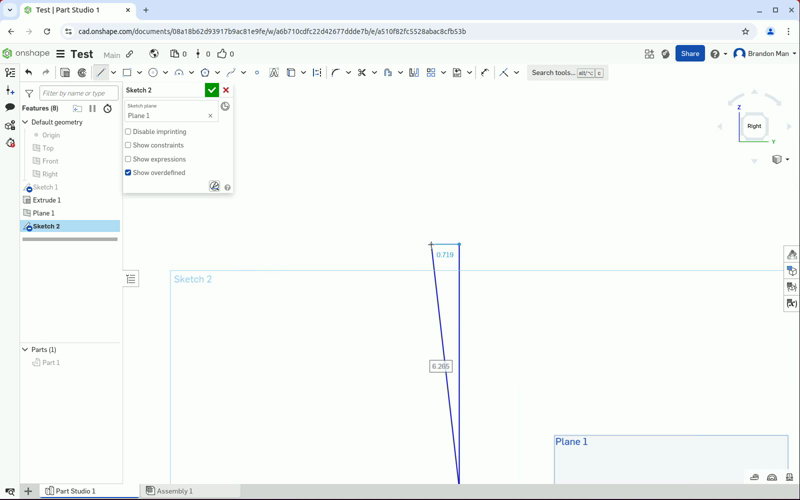
scroll(6)
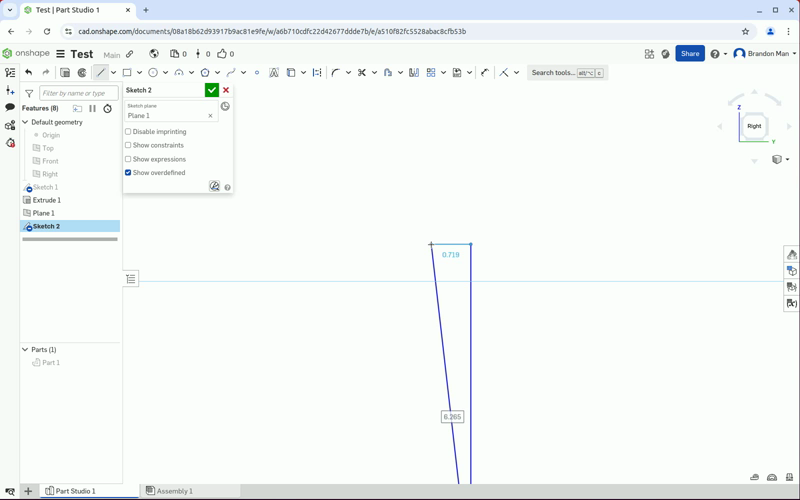
key_up(shift)
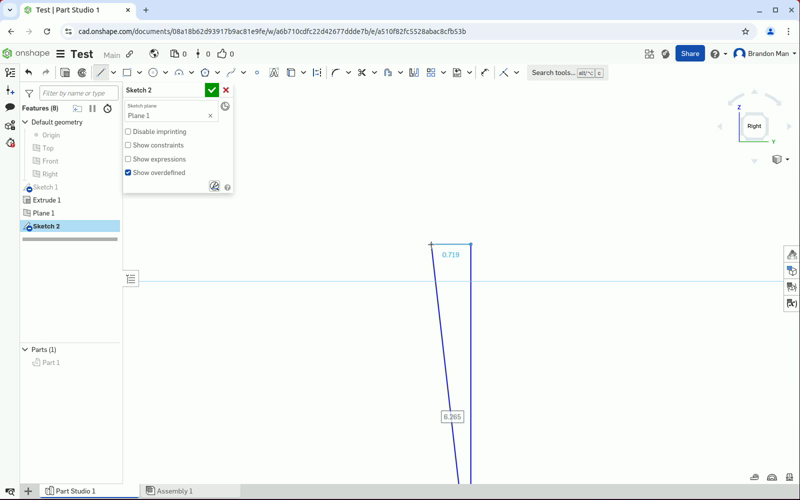
click(431, 244)
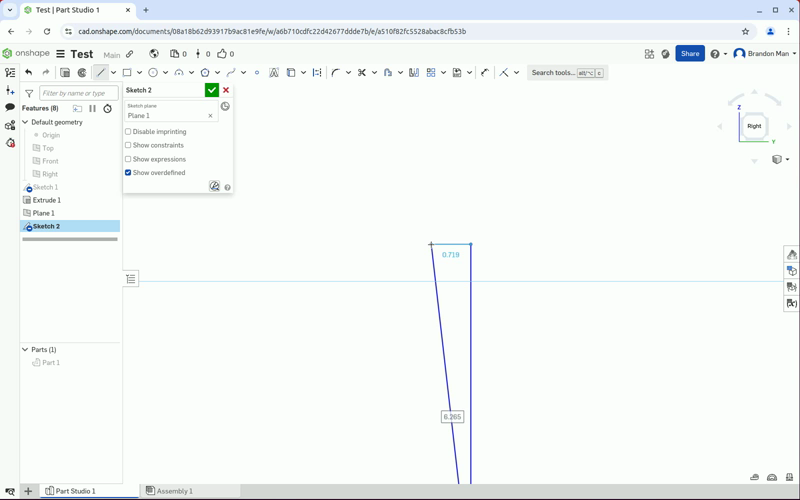
scroll(-6)
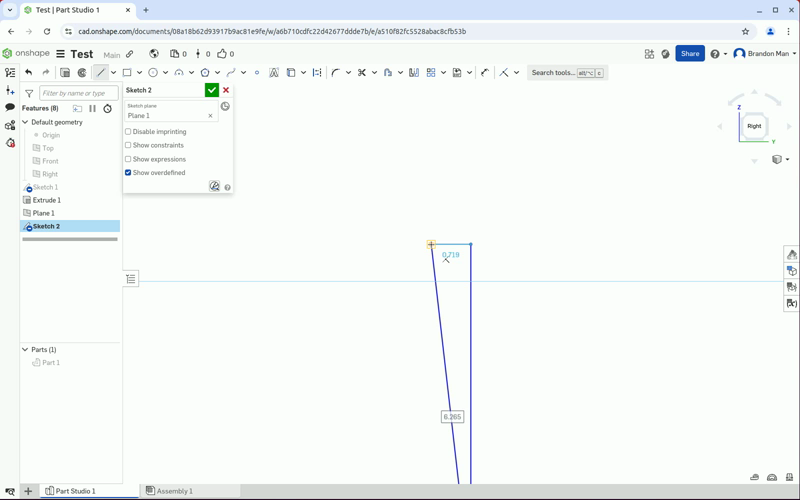
scroll(-6)
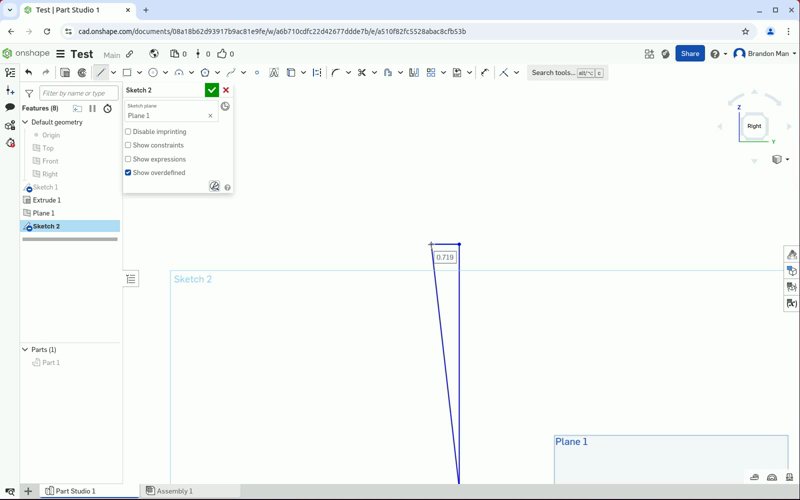
scroll(-6)
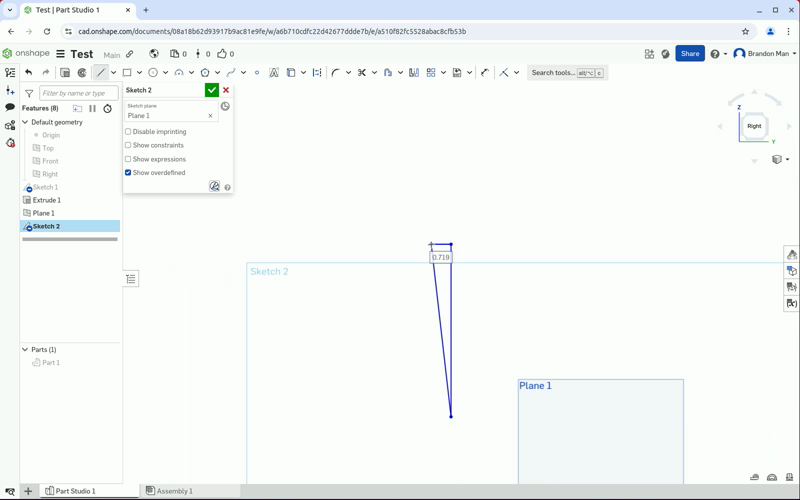
scroll(-6)
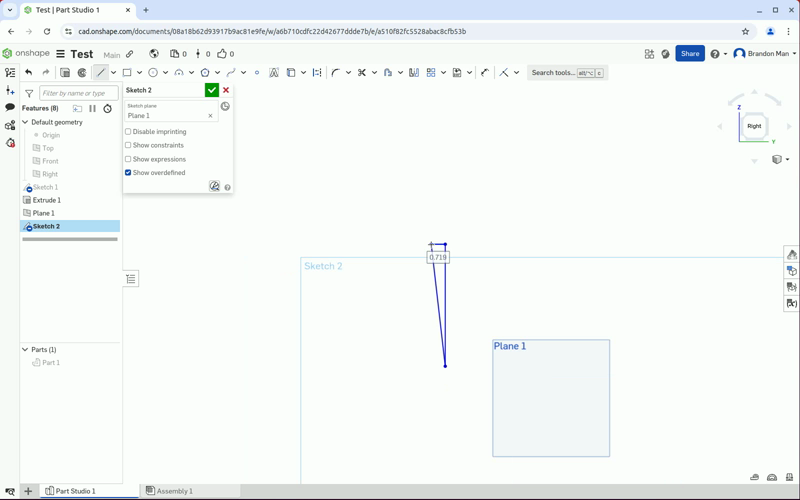
scroll(-6)
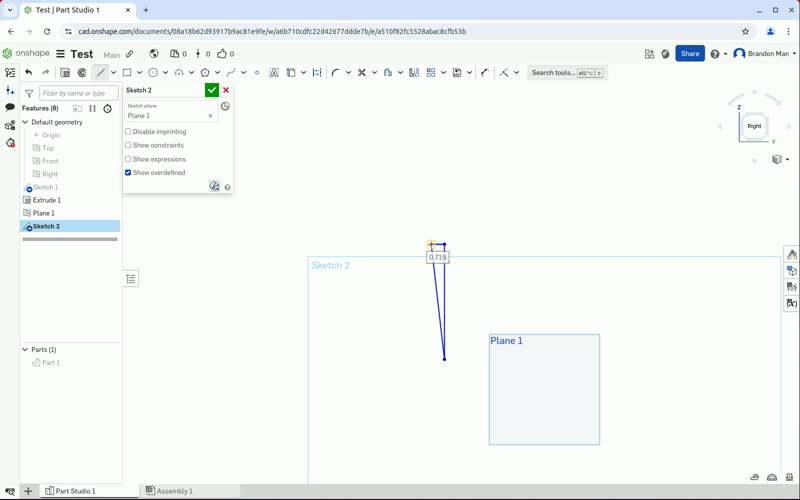
scroll(-6)
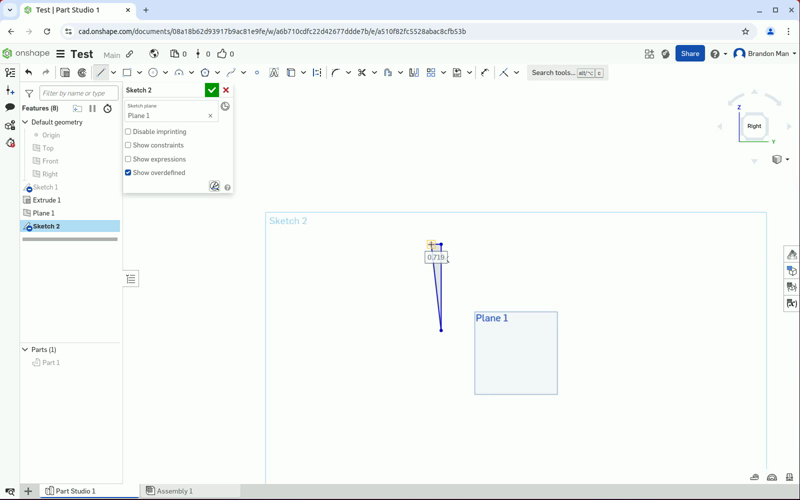
scroll(-6)
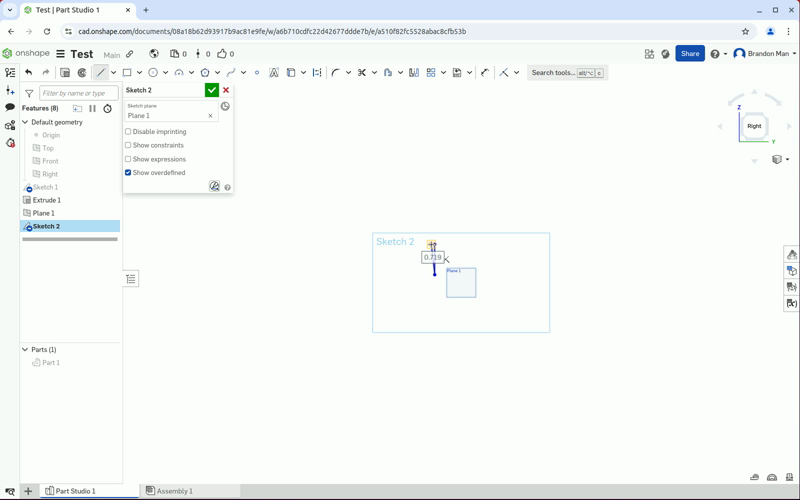
key(esc)
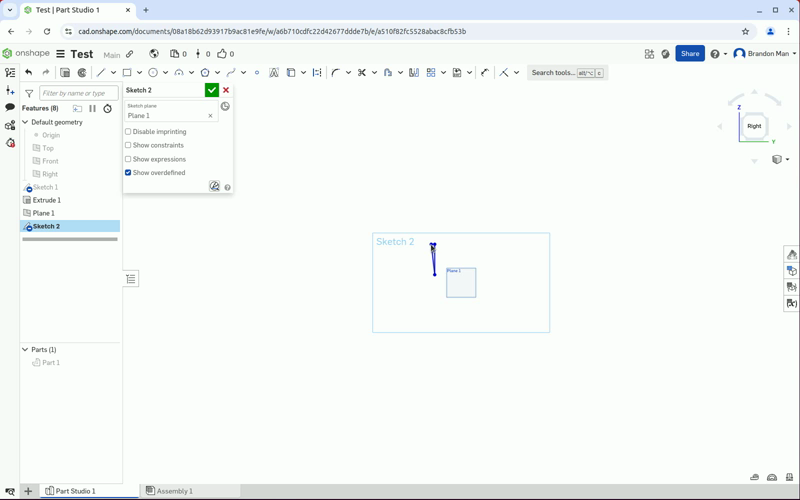
mouse_move(434, 261)
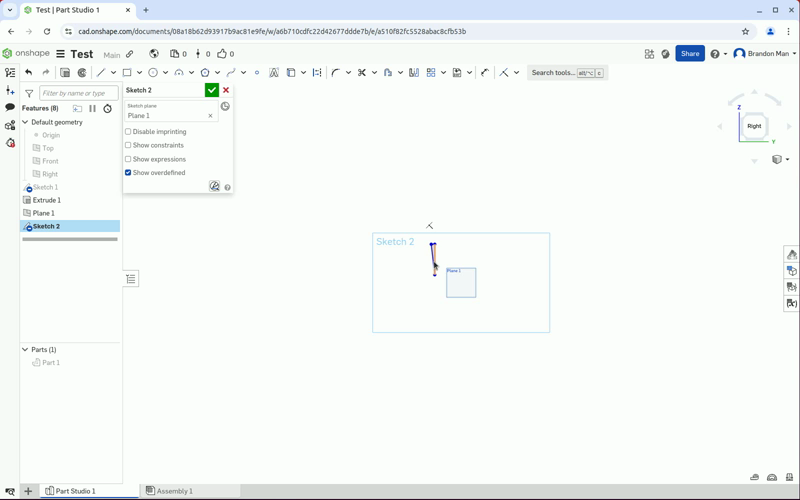
scroll(6)
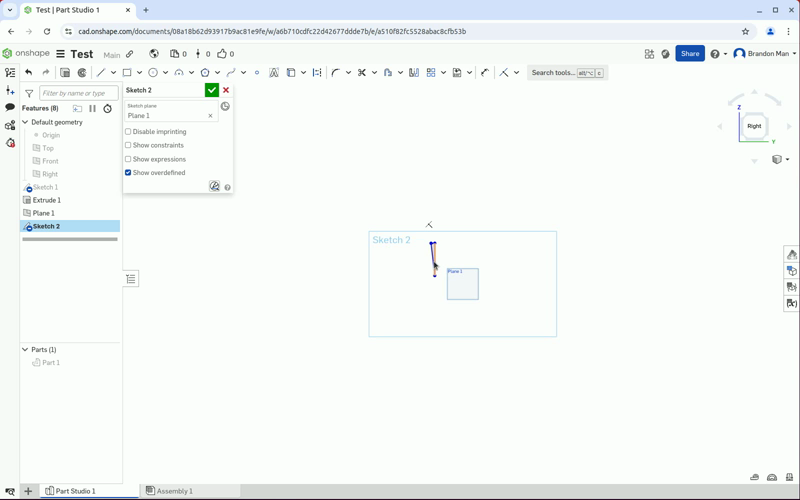
scroll(6)
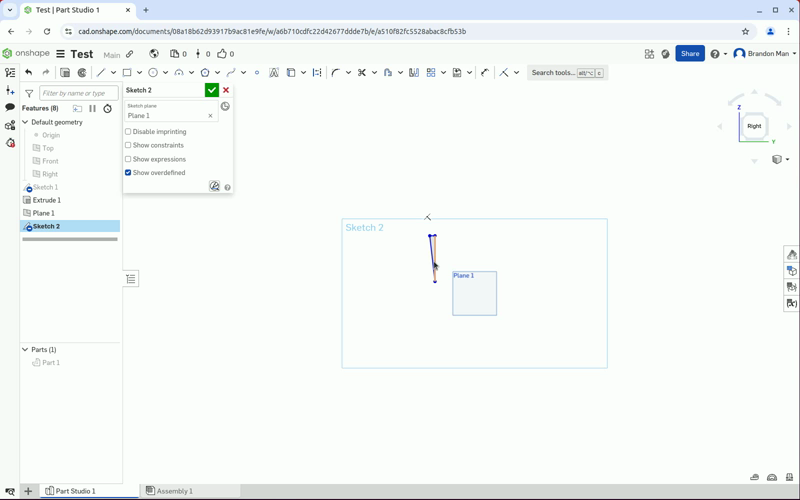
scroll(6)
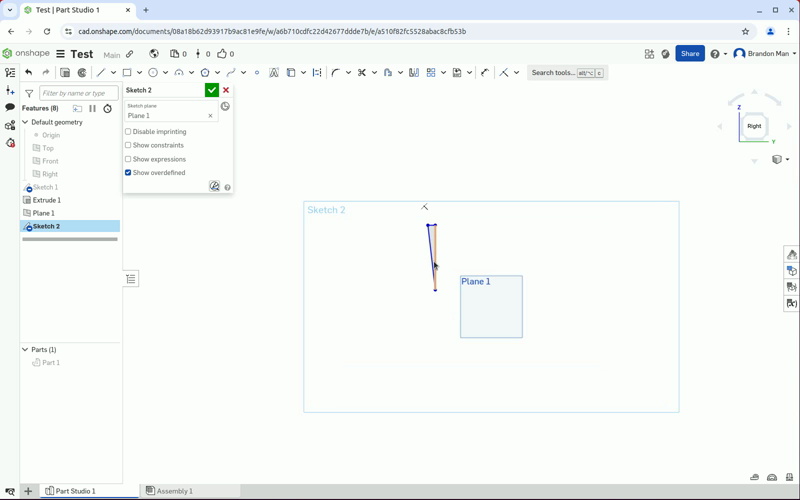
scroll(6)
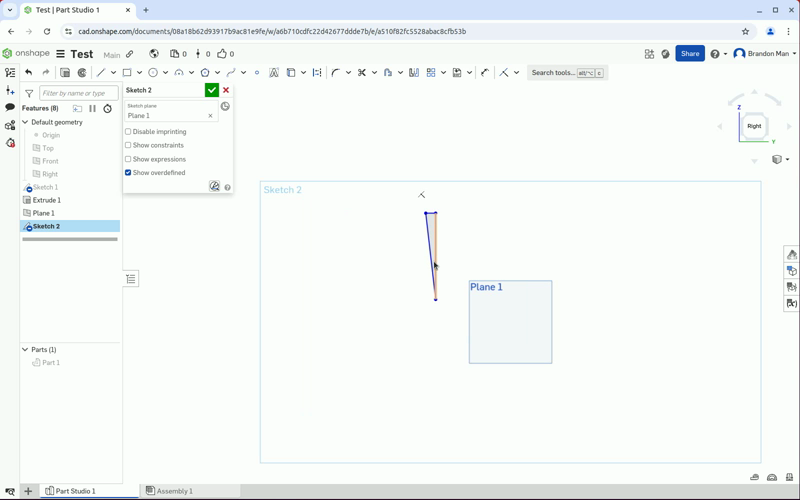
scroll(6)
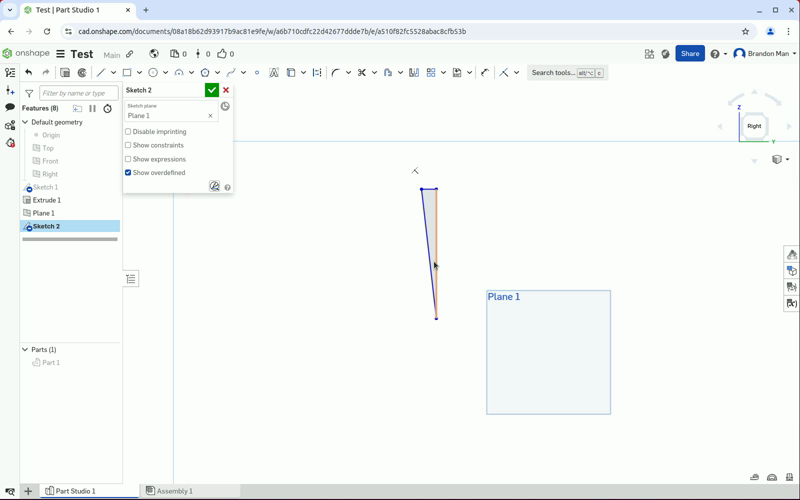
scroll(6)
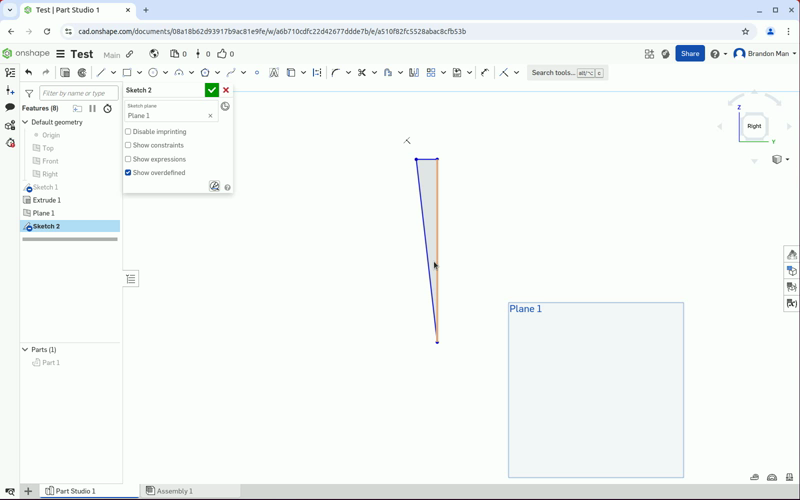
scroll(6)
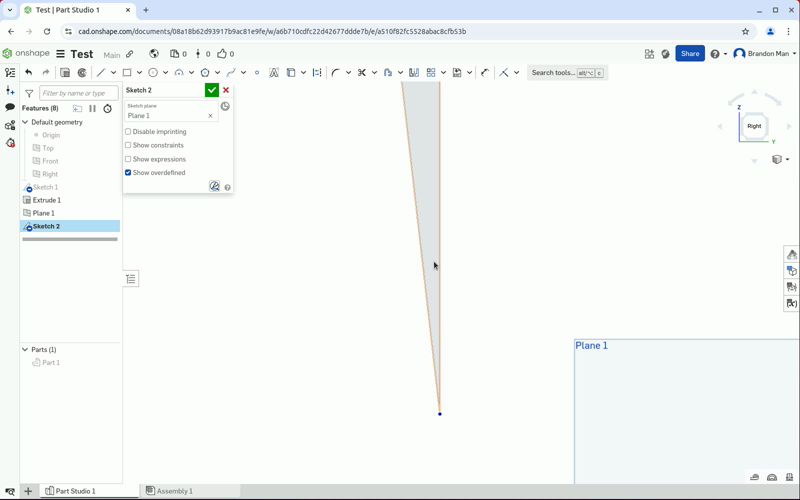
click(434, 261)
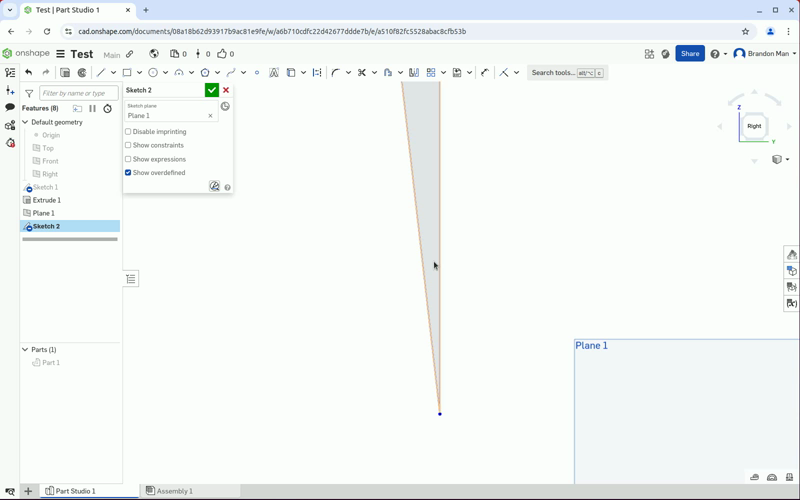
scroll(-6)
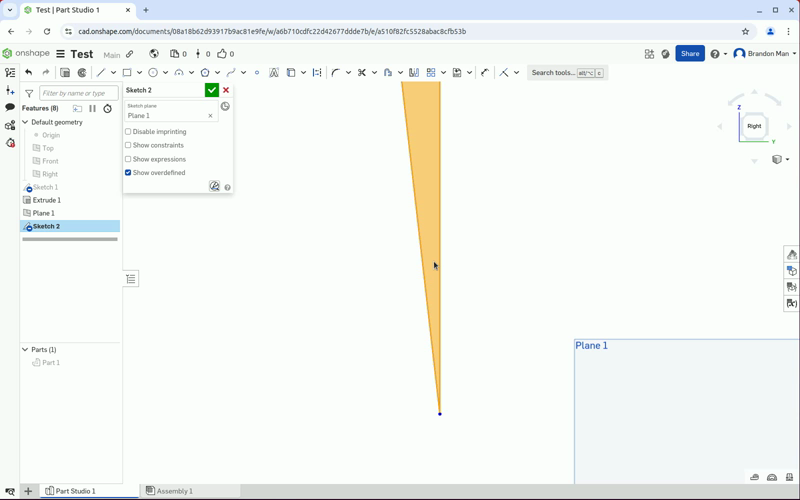
scroll(-6)
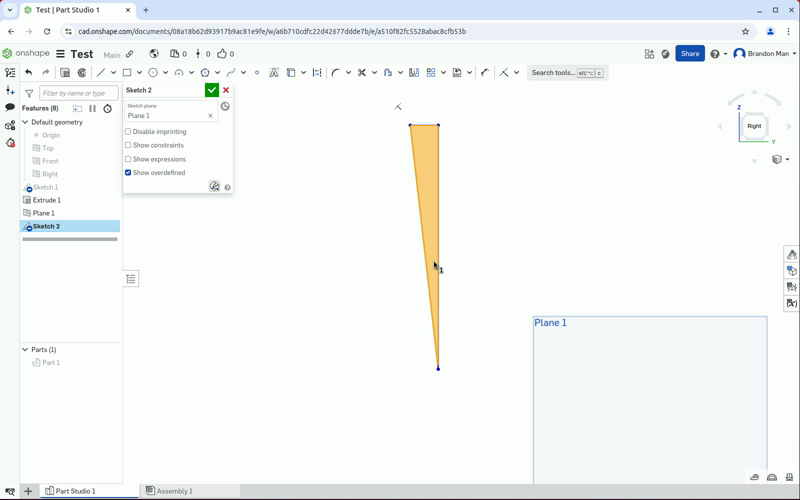
scroll(-6)
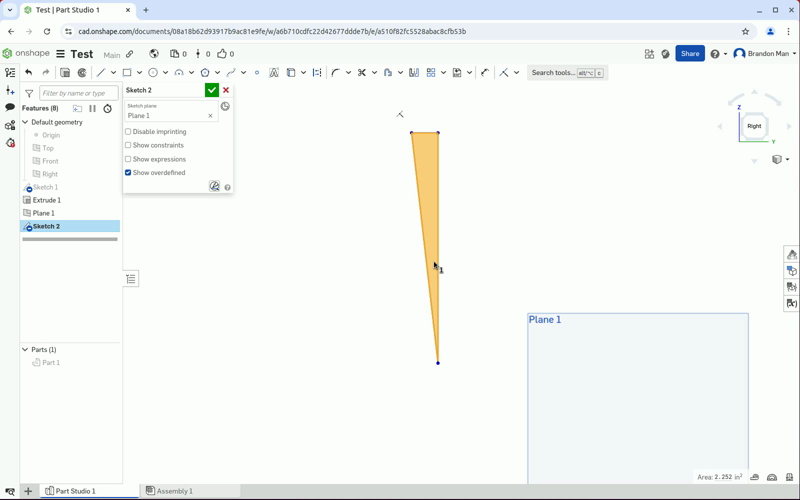
scroll(-6)
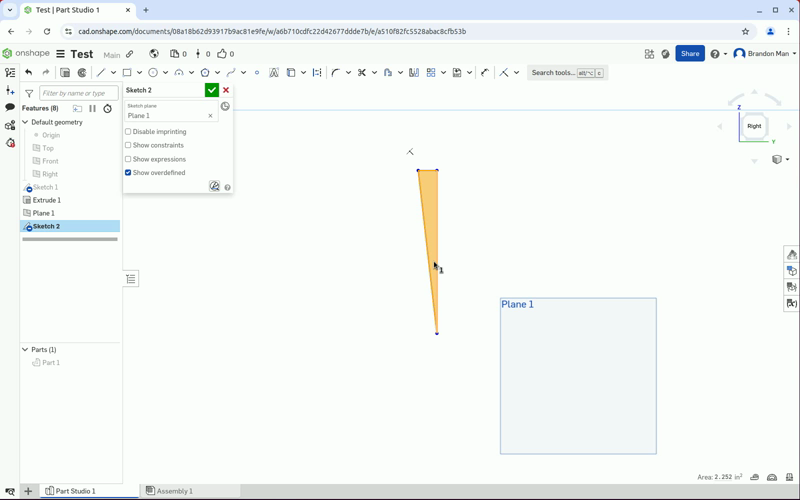
scroll(-6)
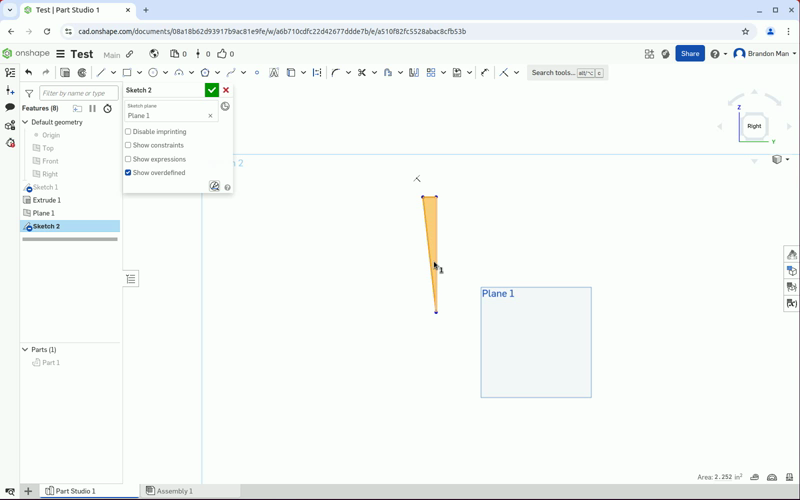
scroll(-6)
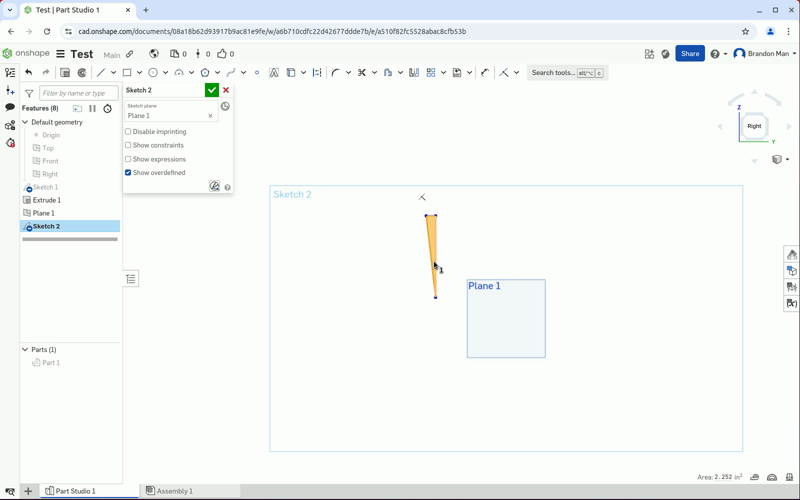
scroll(-6)
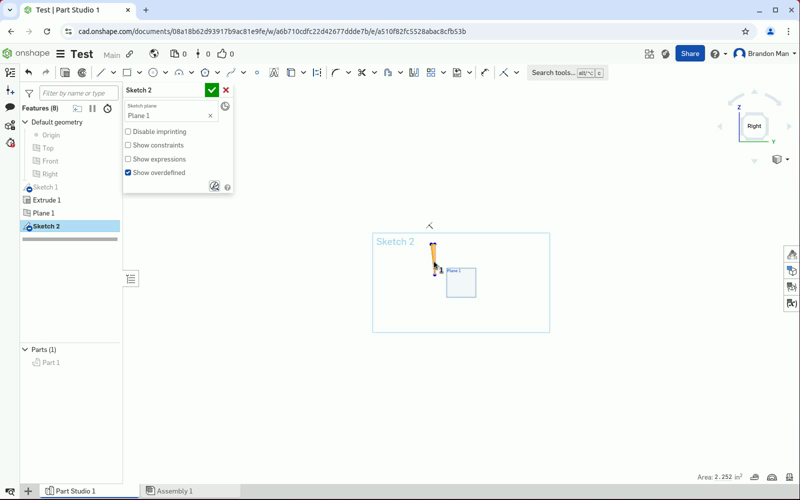
mouse_move(73, 352)
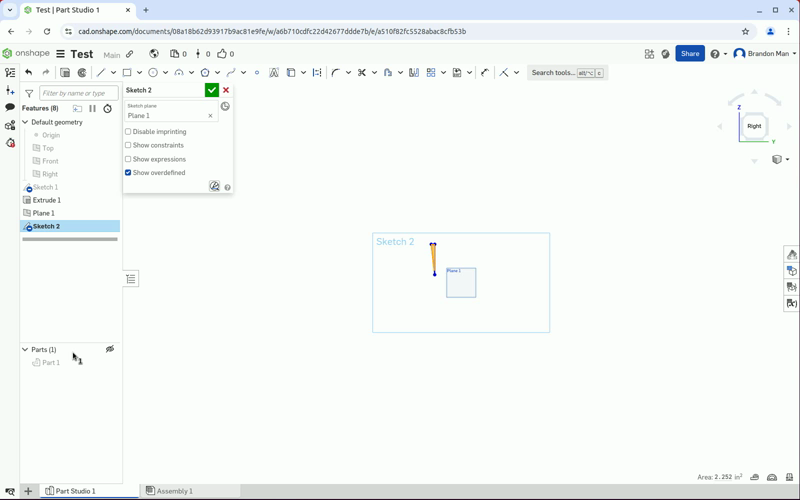
key(shift+y)
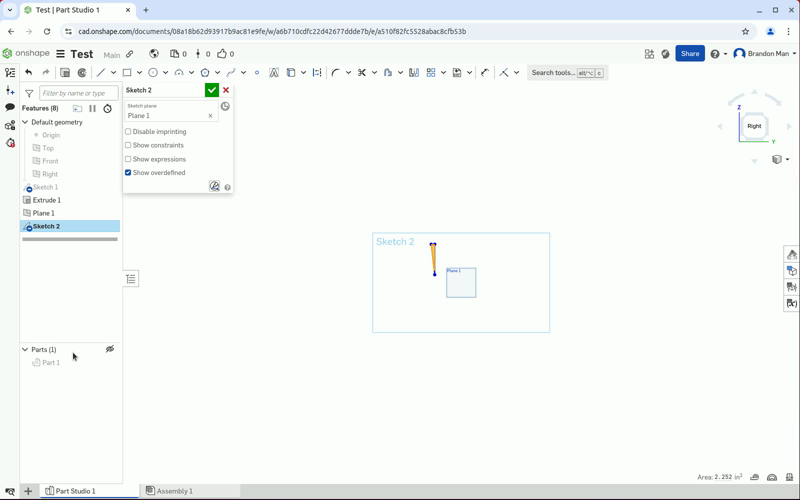
key(shift+e)
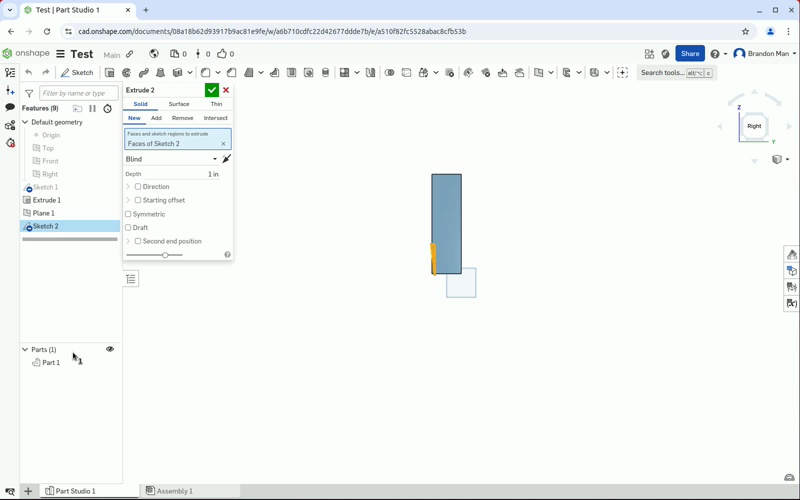
mouse_move(143, 106)
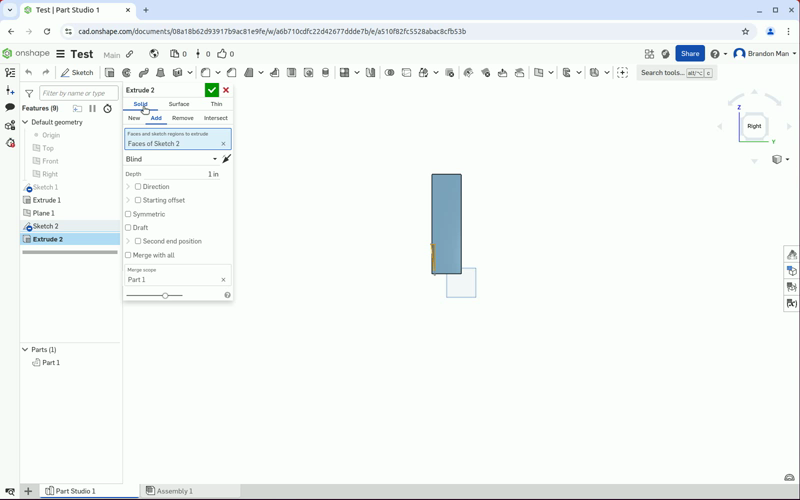
click(143, 106)
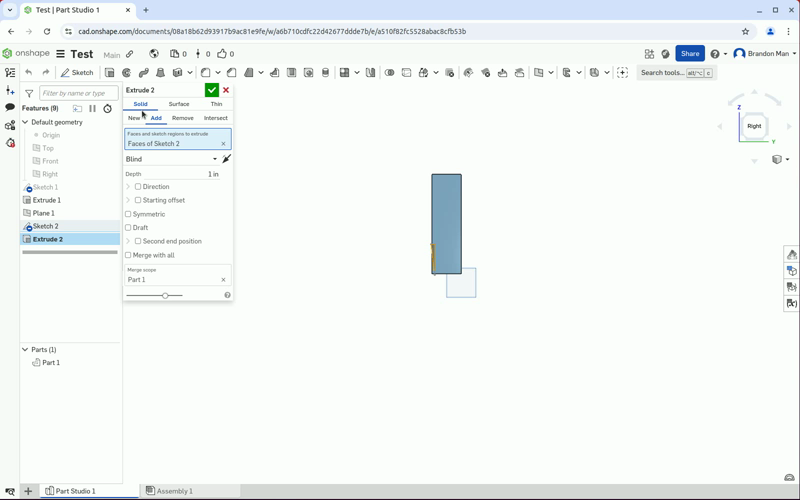
mouse_move(137, 120)
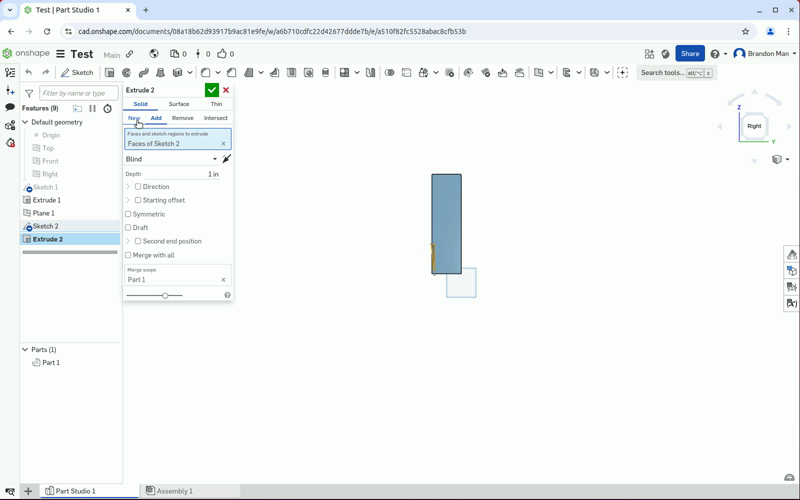
click(137, 120)
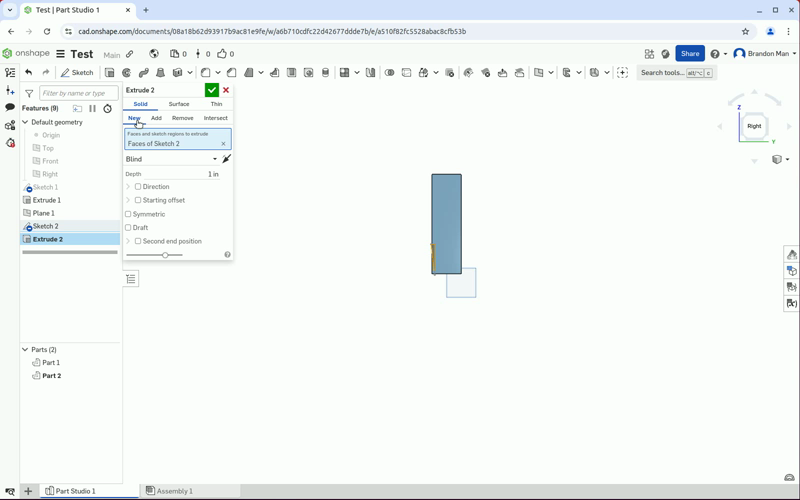
key(tab, 4)
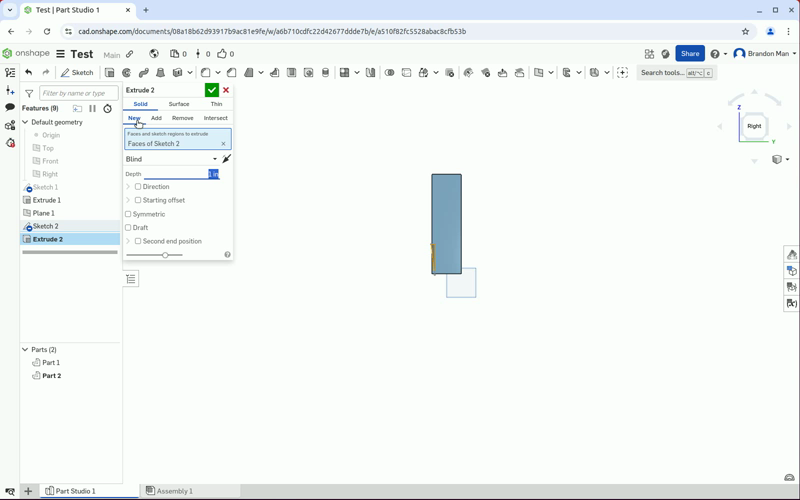
text(-15.165)
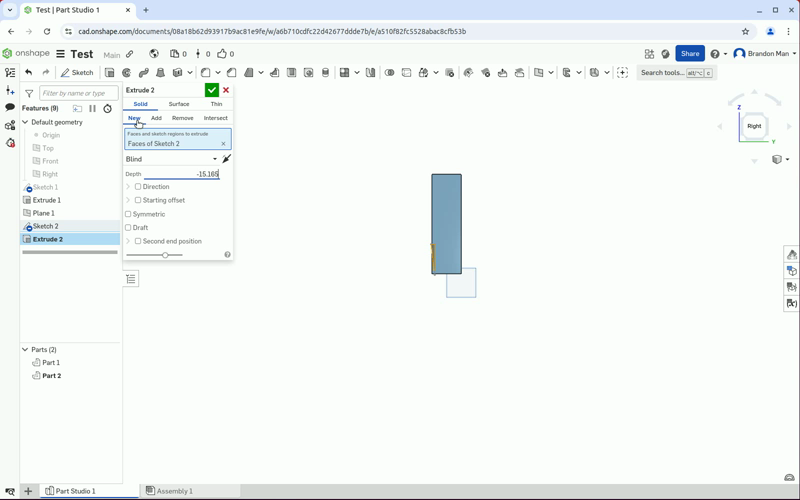
key(enter)
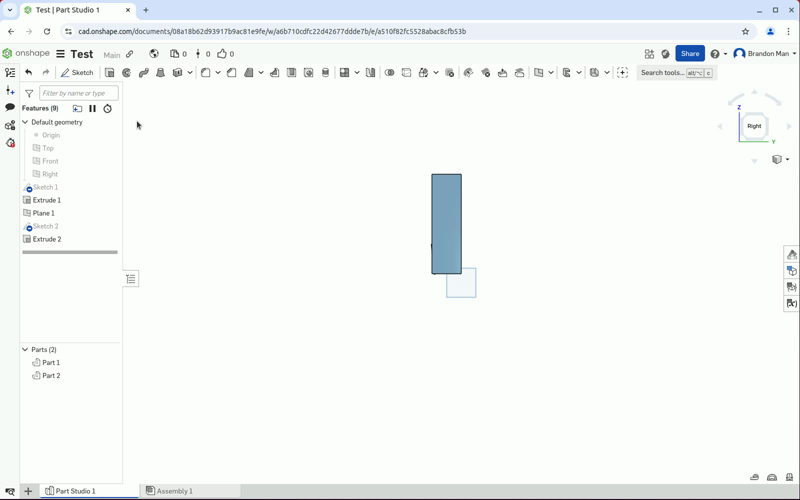
key(shift+h)
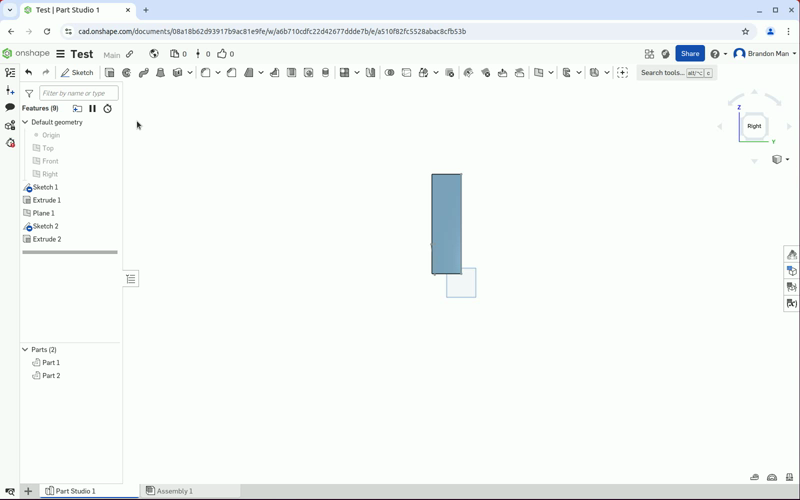
key(shift+h)
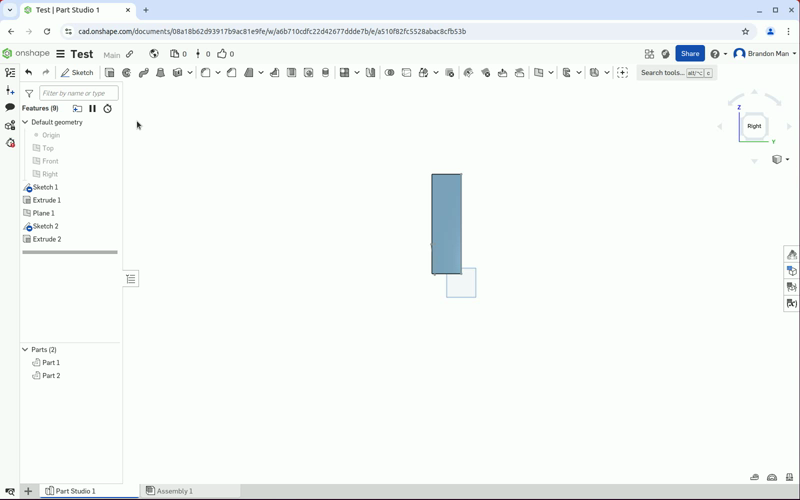
key(shift+7)
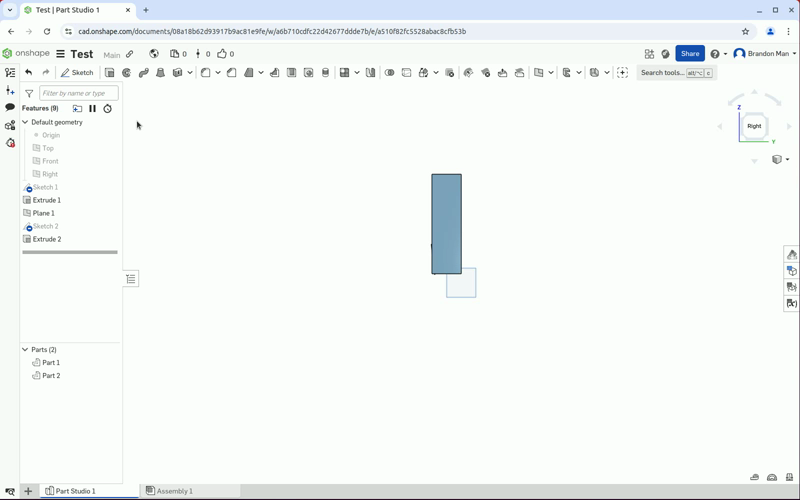
key(right, 2)
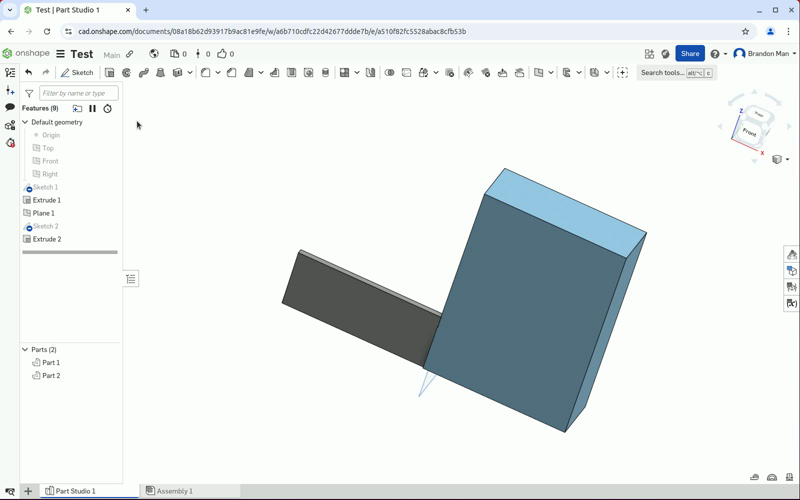
key(down, 2)
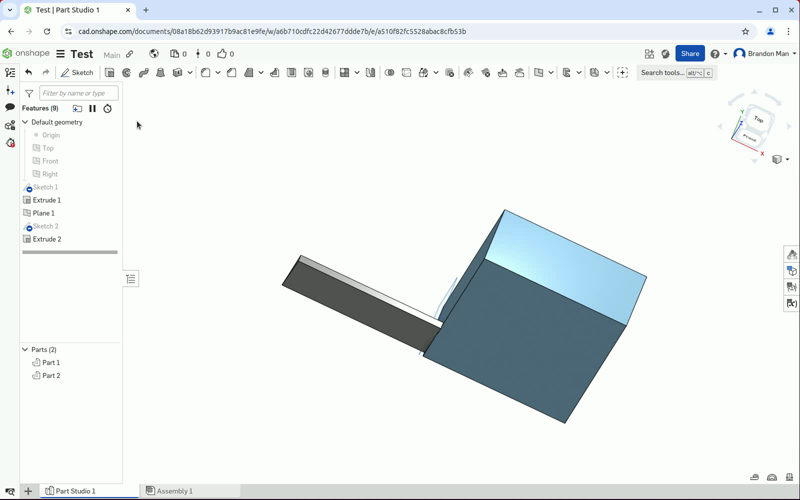
key(up, 2)
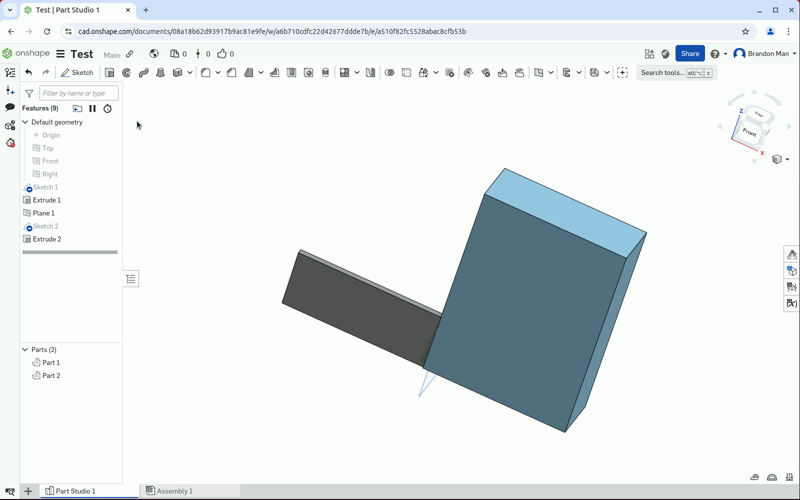
key(left, 2)
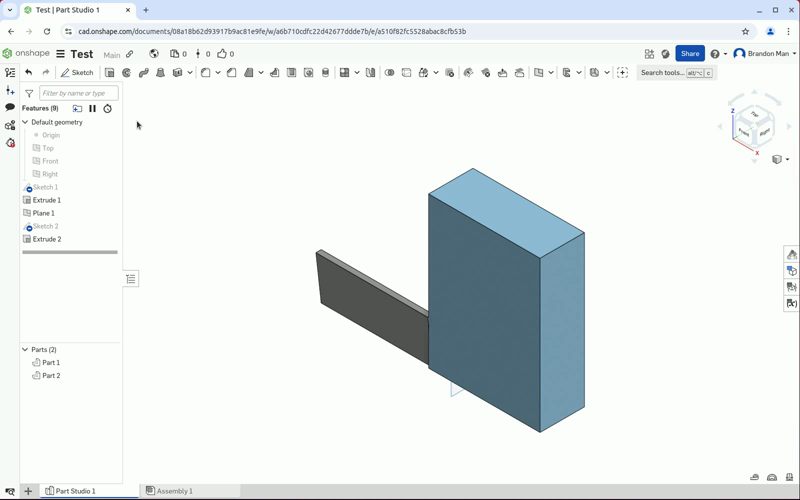
mouse_move(73, 189)
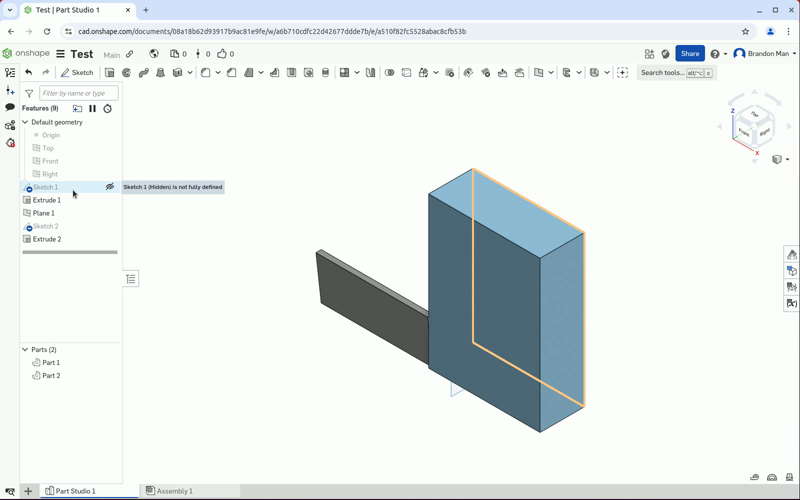
click(73, 189)